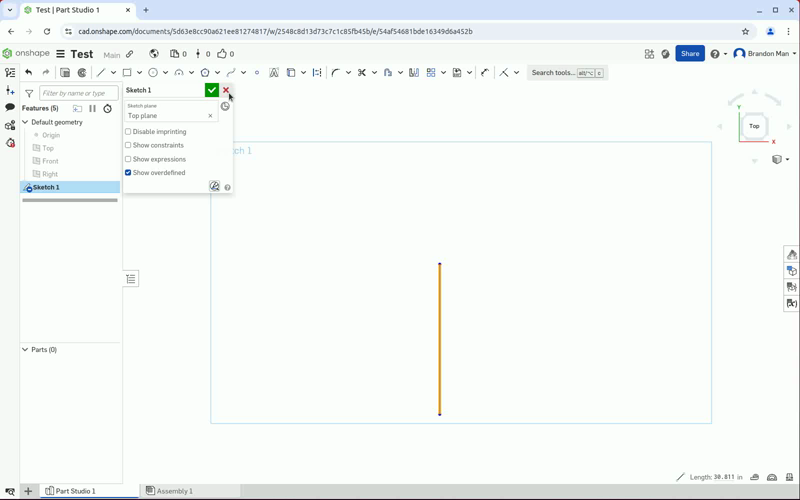
key(shift+h)
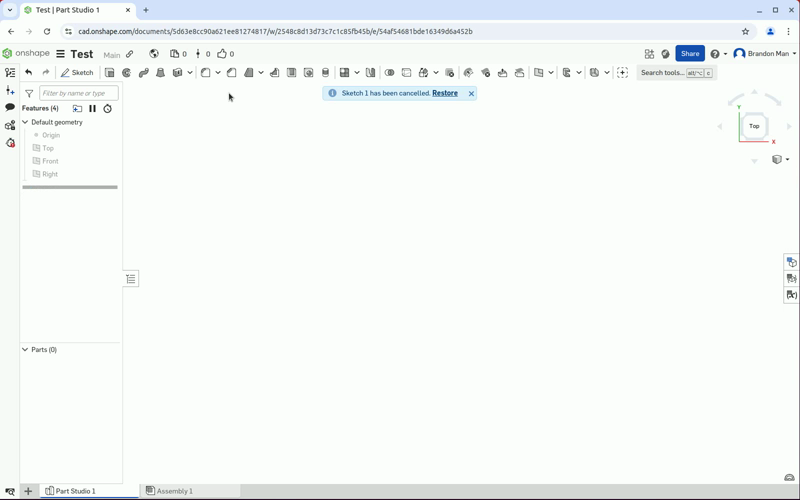
mouse_move(73, 352)
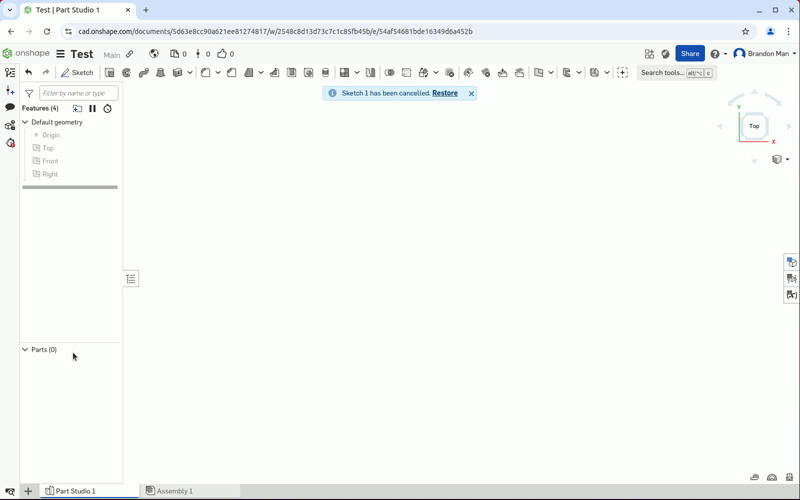
key(y)
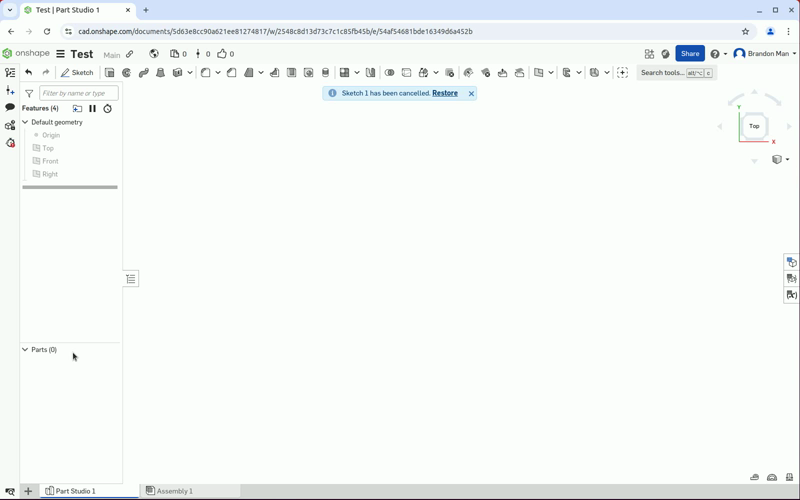
key(shift+p)
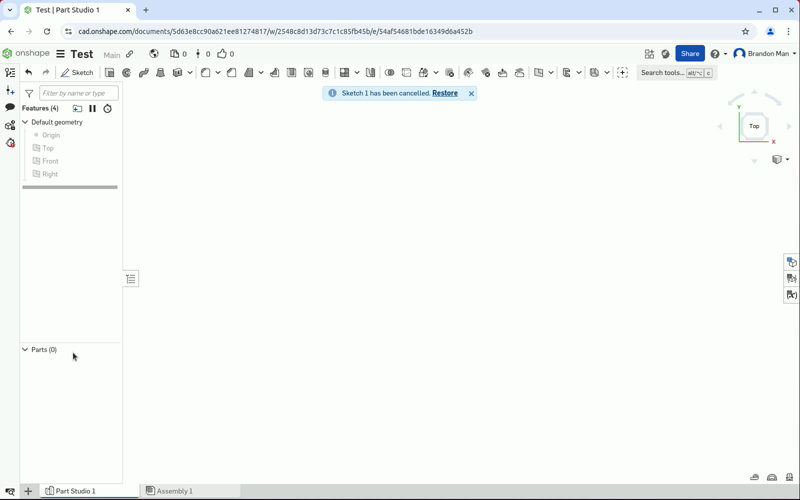
key(space)
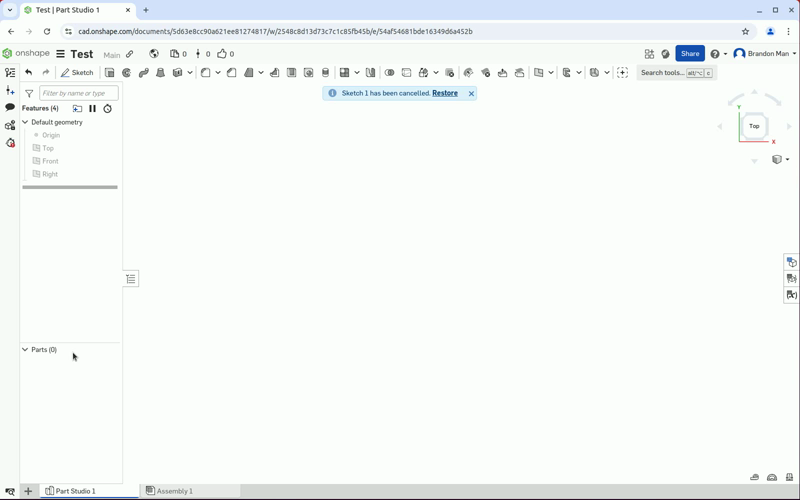
key_down(shift)
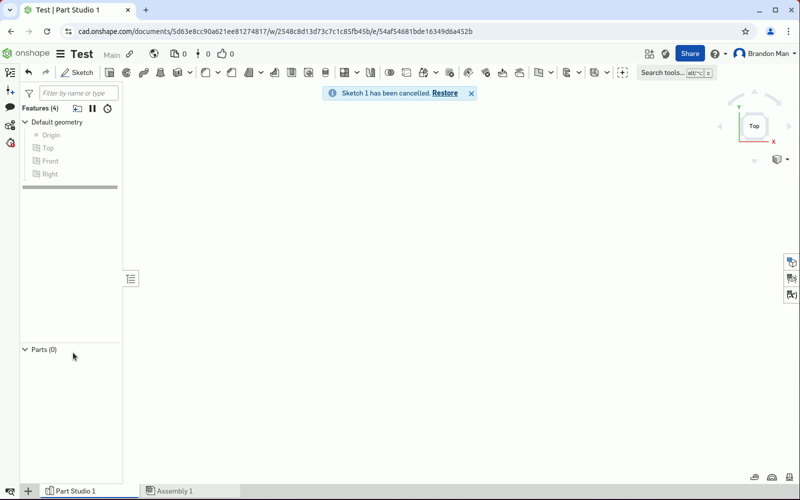
key(up)
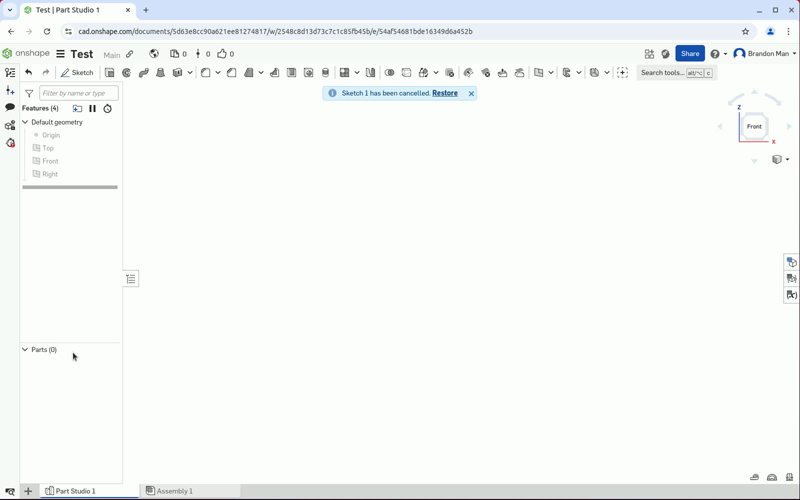
key_up(shift)
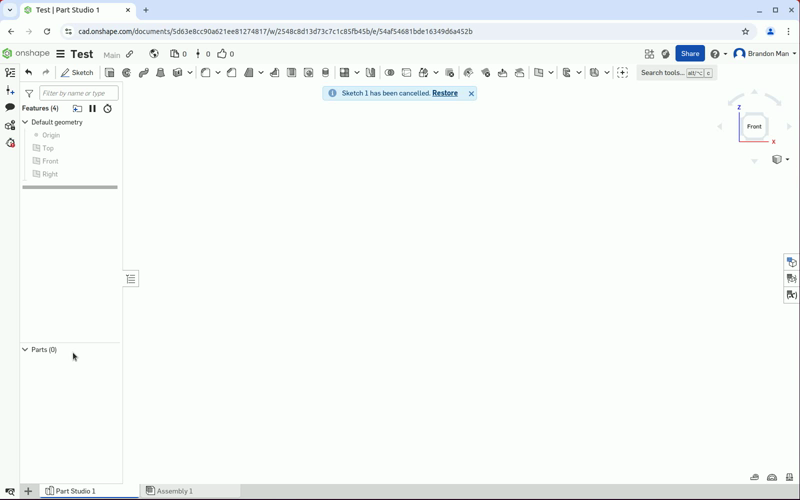
mouse_move(73, 352)
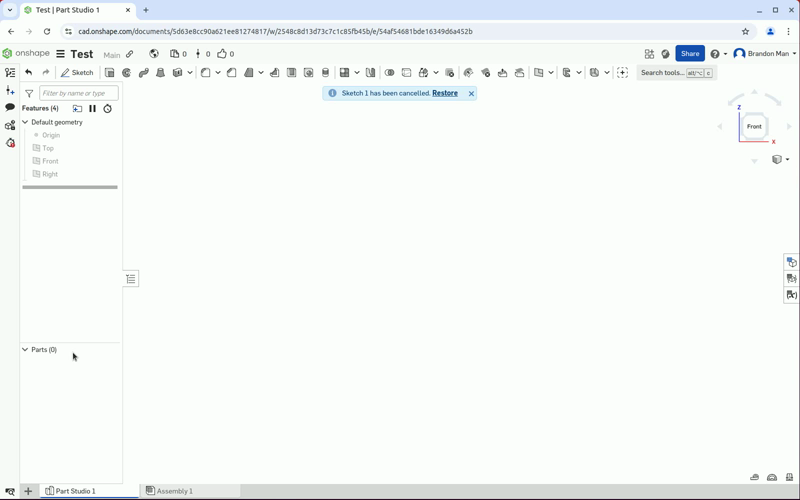
key(shift+y)
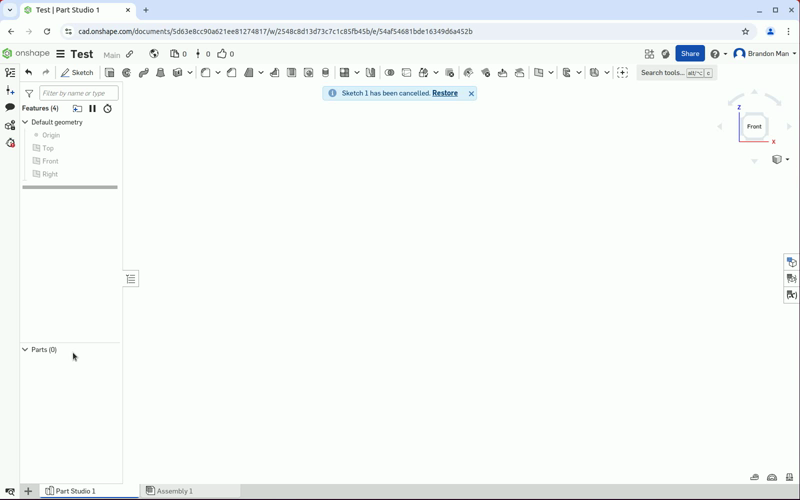
key(shift+s)
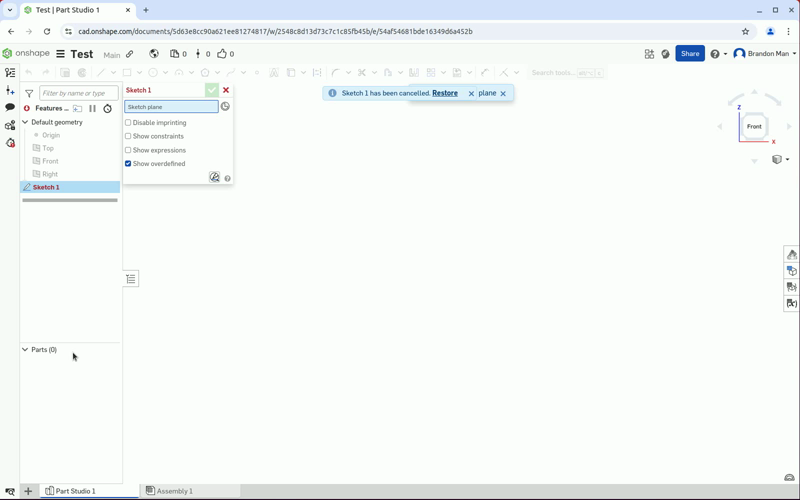
mouse_move(73, 163)
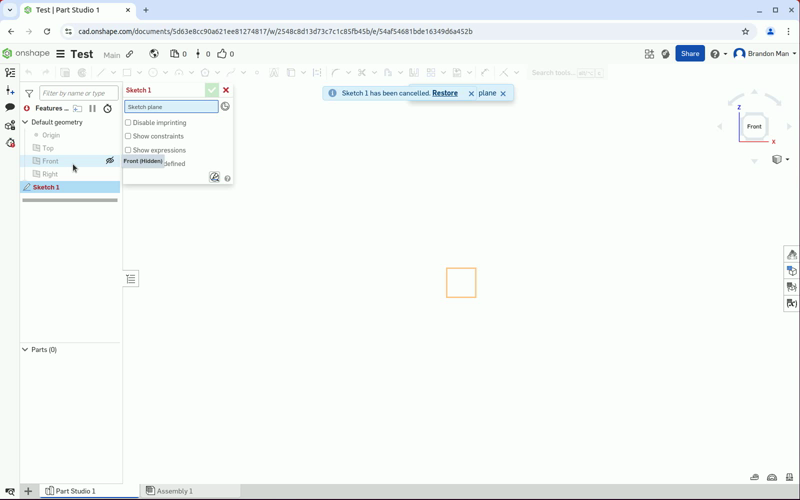
click(73, 163)
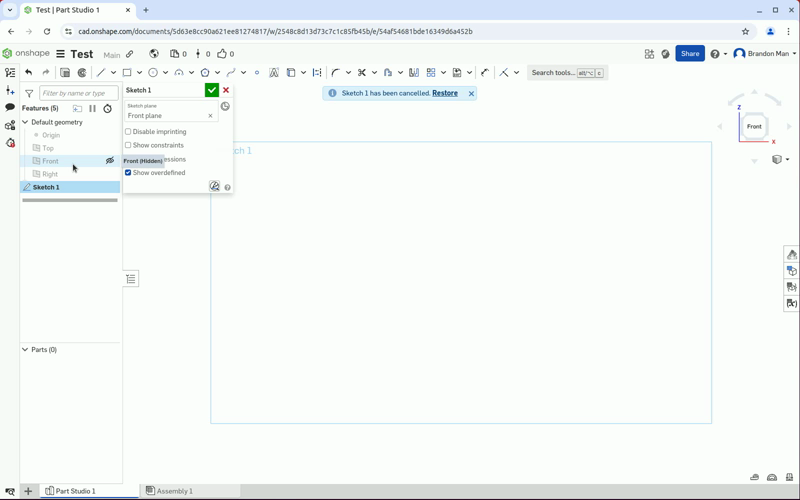
mouse_move(73, 352)
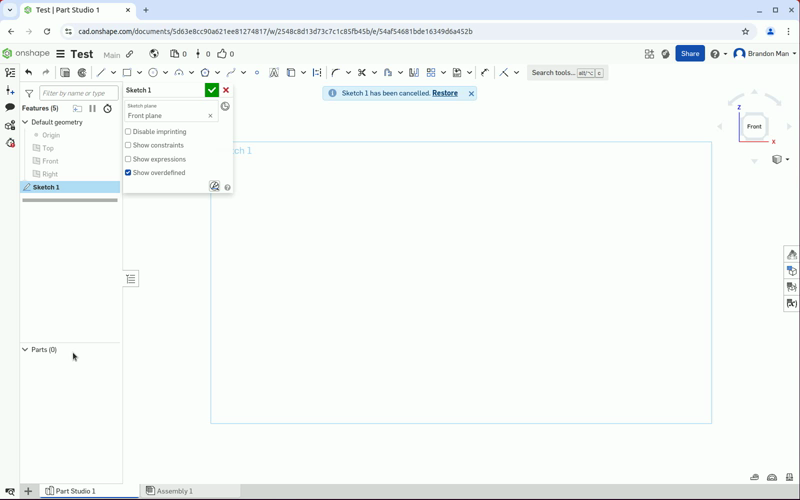
key(y)
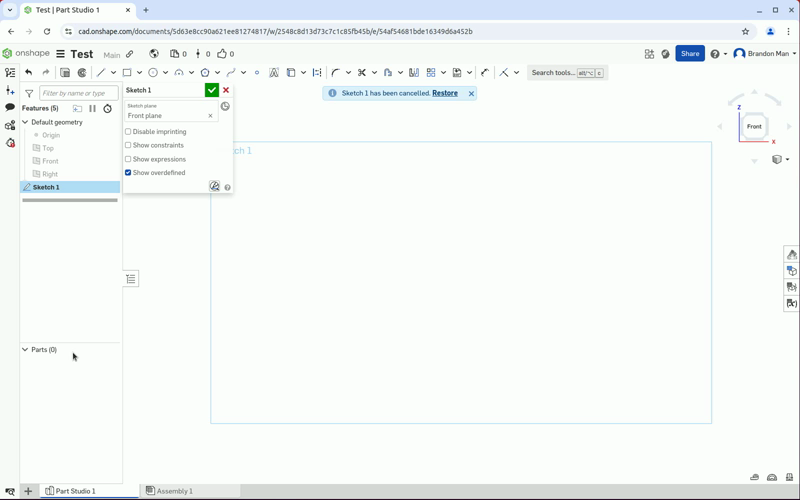
key(l)
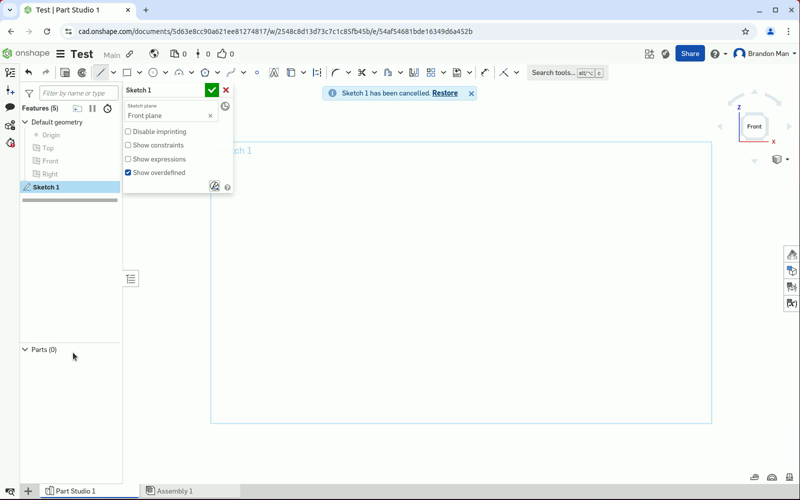
key_down(shift)
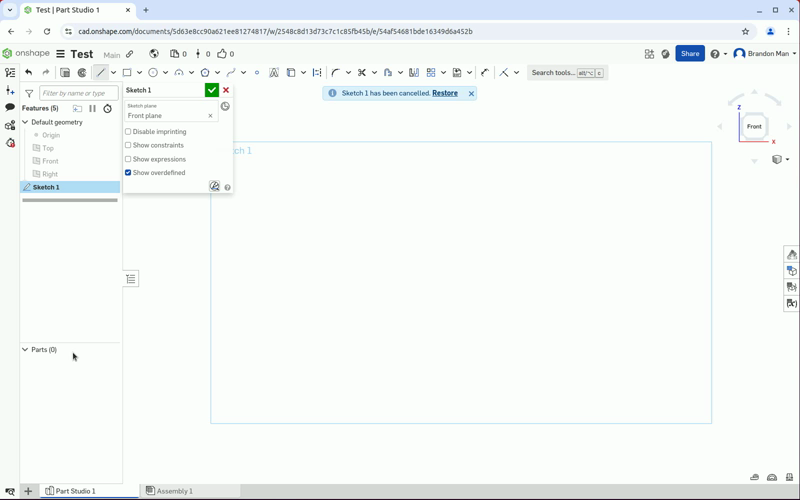
mouse_move(460, 282)
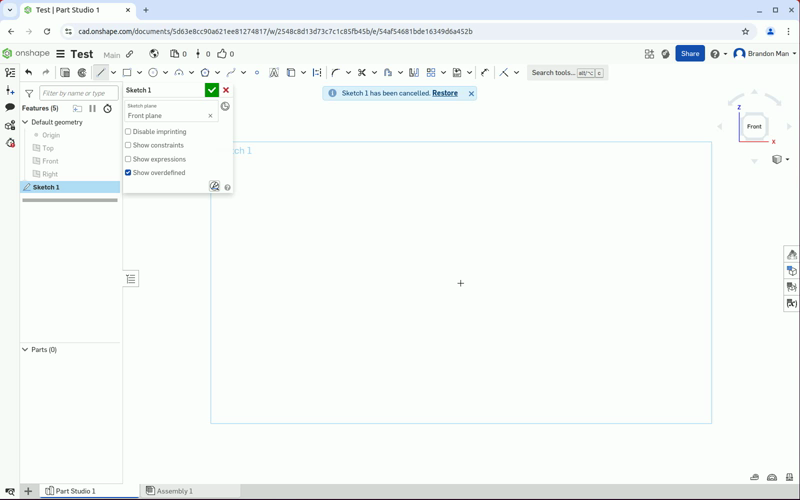
click(460, 282)
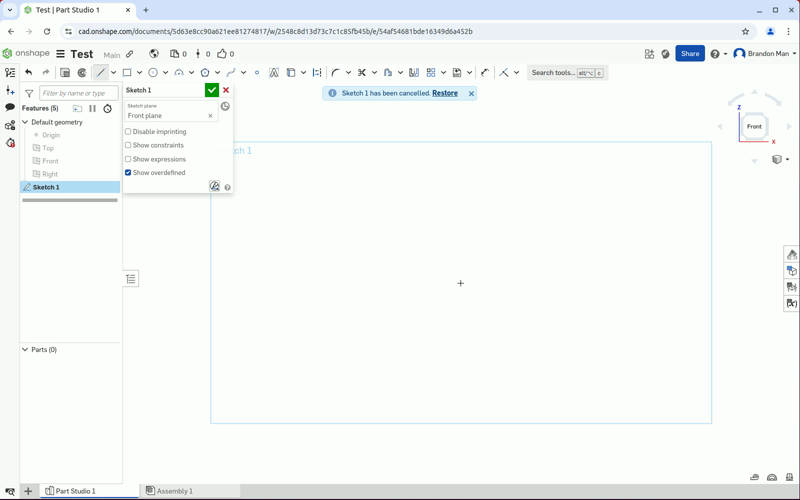
key_up(shift)
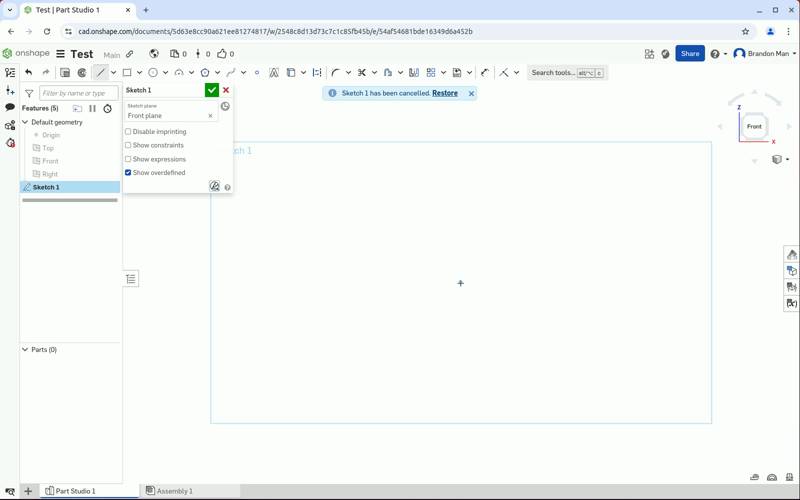
key_down(shift)
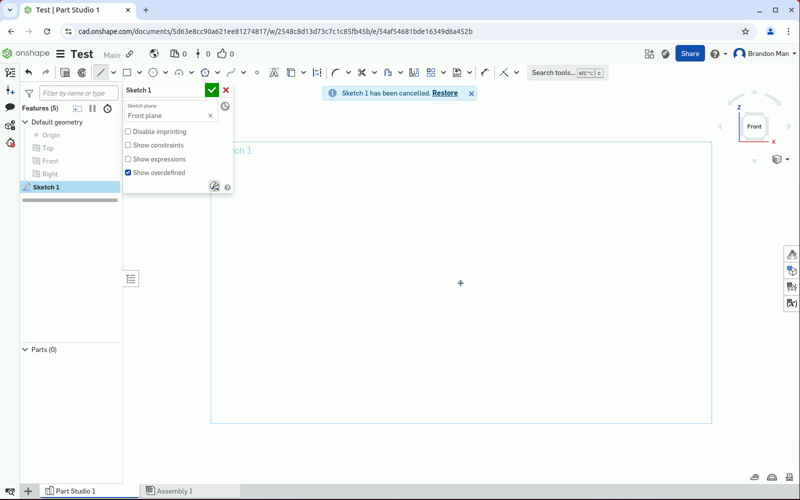
mouse_move(573, 282)
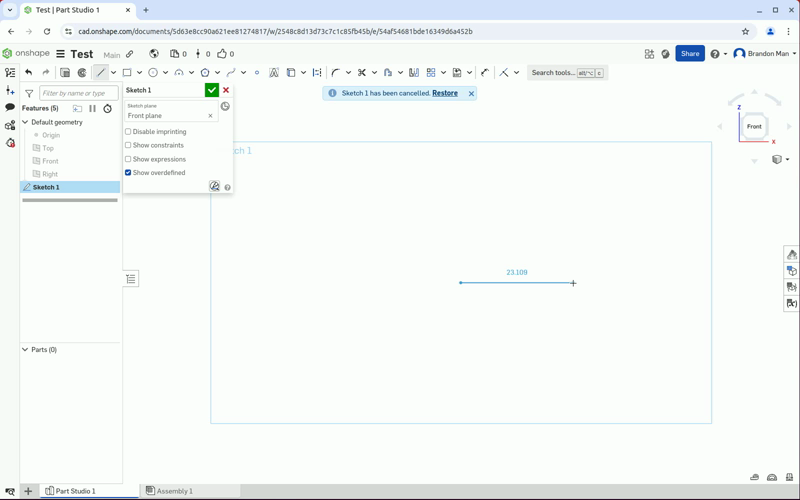
click(573, 282)
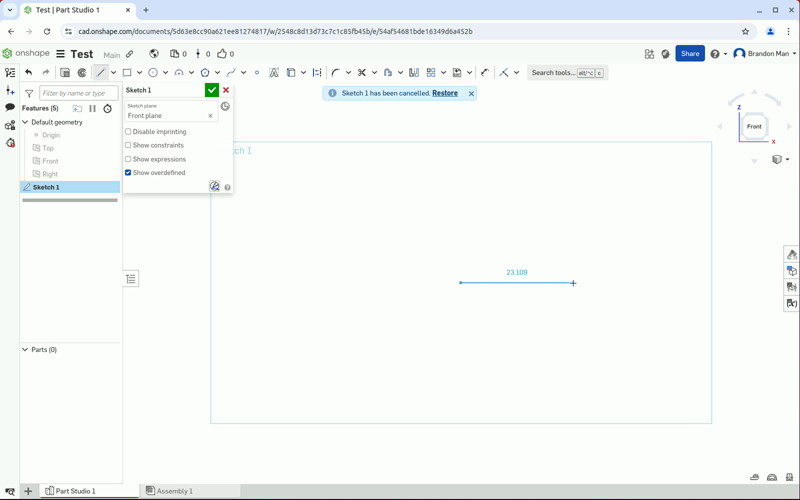
key_up(shift)
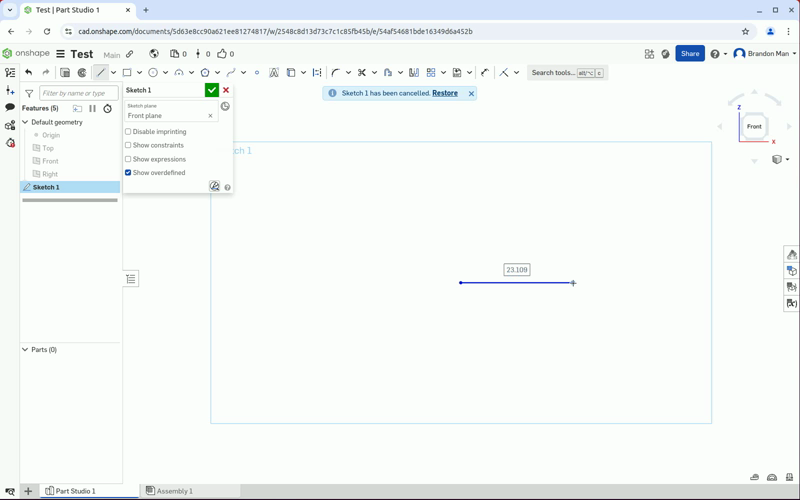
key_down(shift)
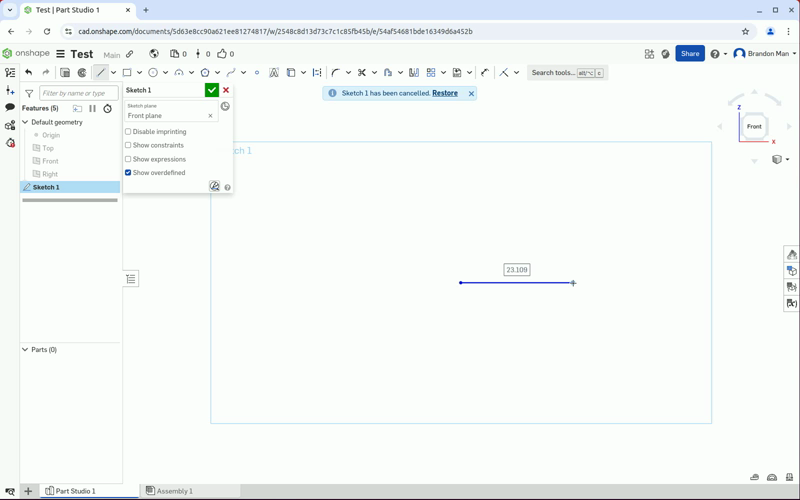
mouse_move(573, 208)
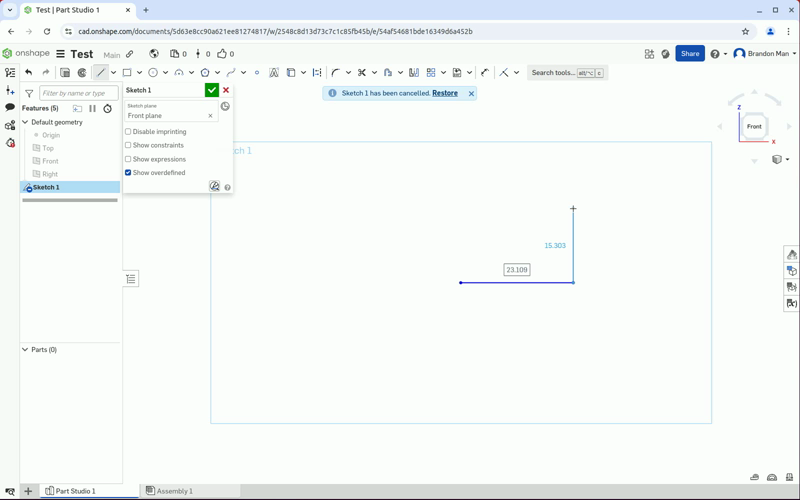
click(573, 208)
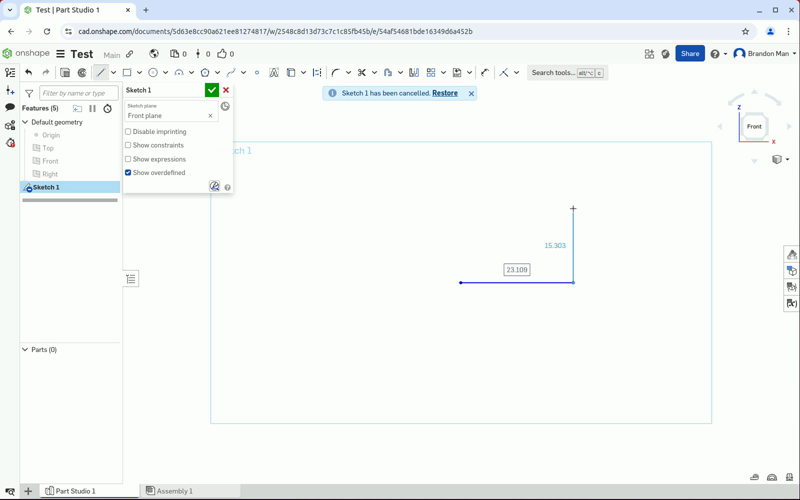
key_up(shift)
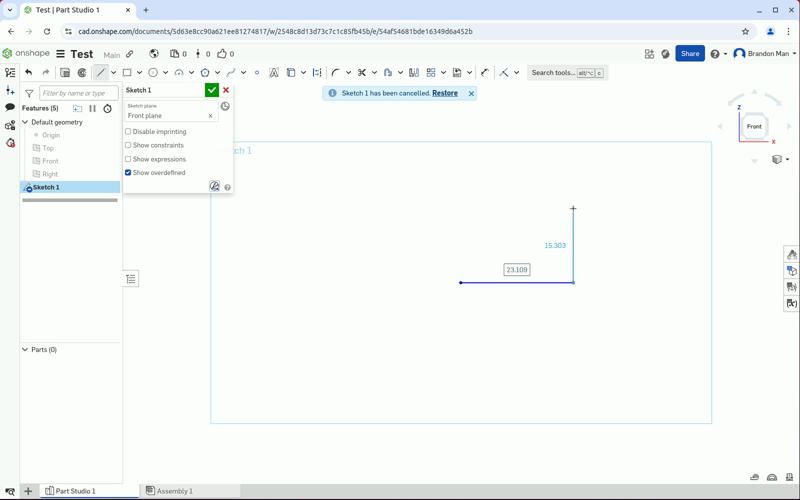
key_down(shift)
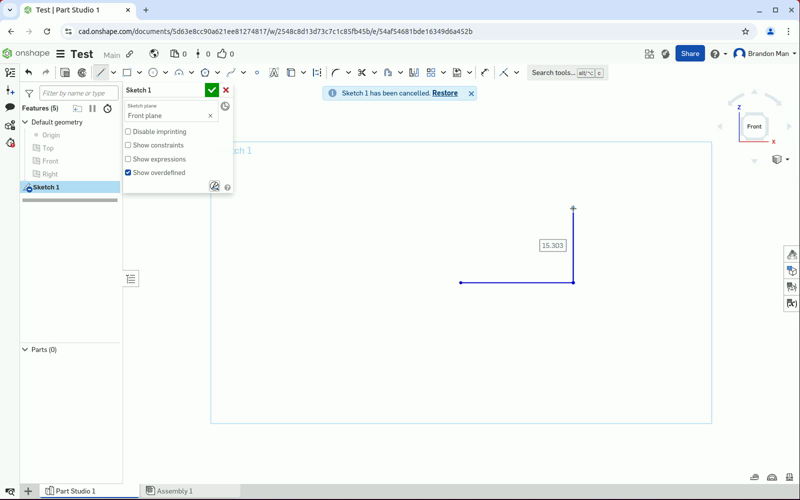
mouse_move(460, 208)
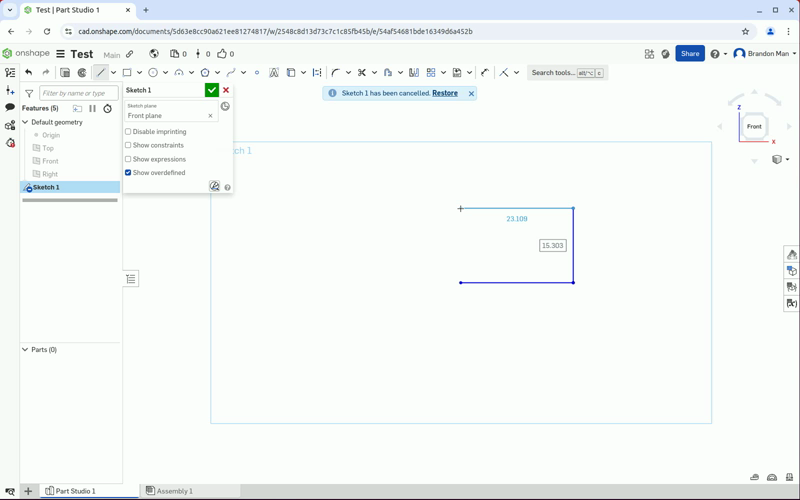
click(460, 208)
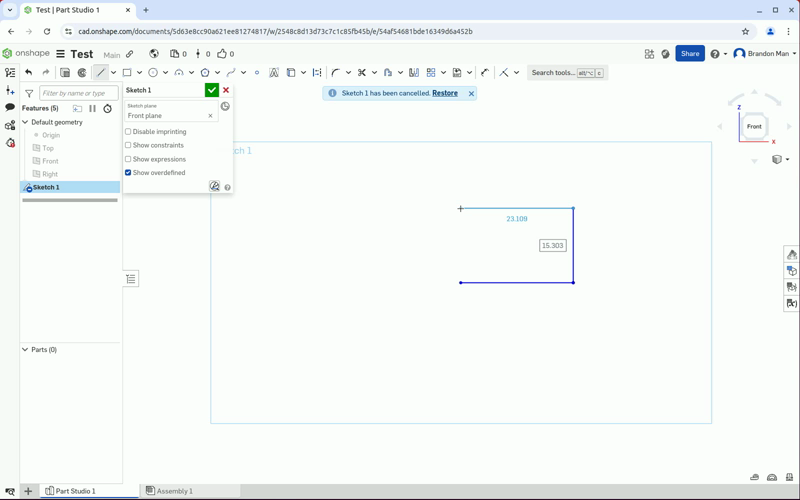
key_up(shift)
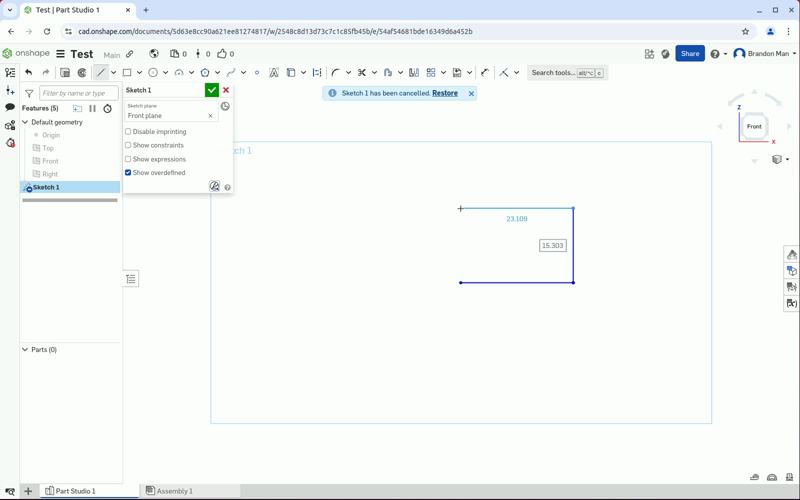
key_down(shift)
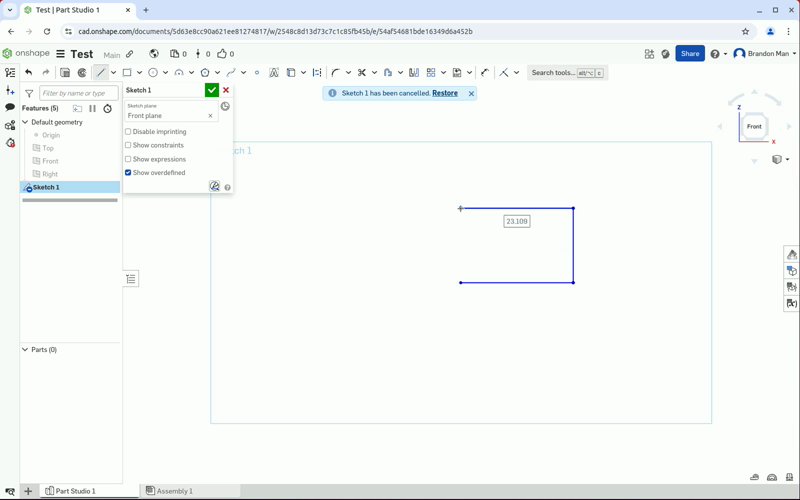
mouse_move(460, 282)
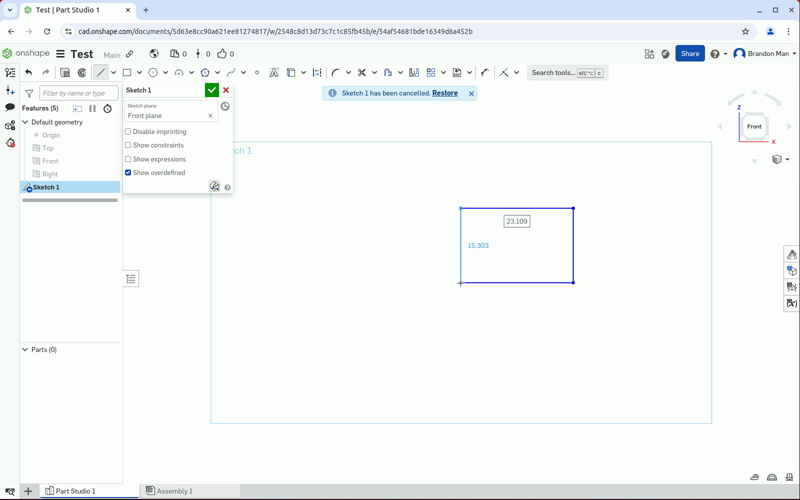
key_up(shift)
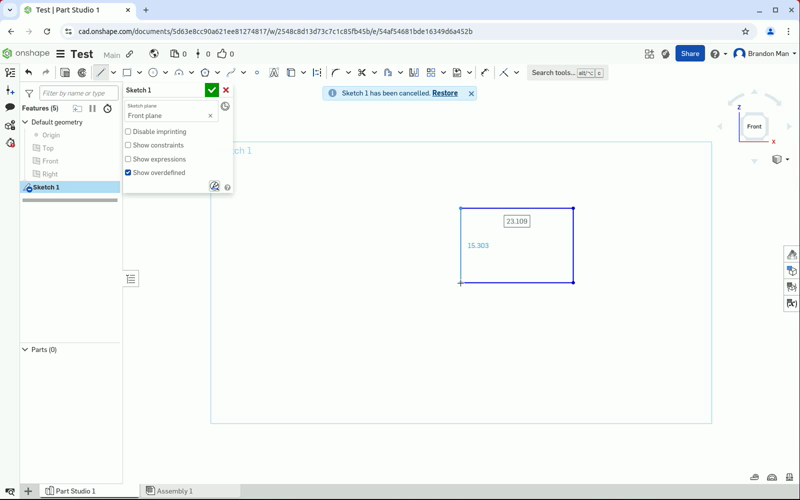
click(460, 282)
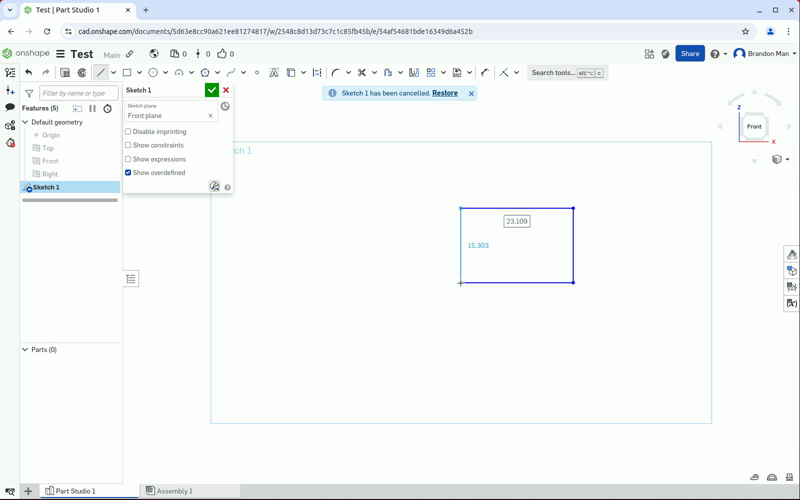
key(esc)
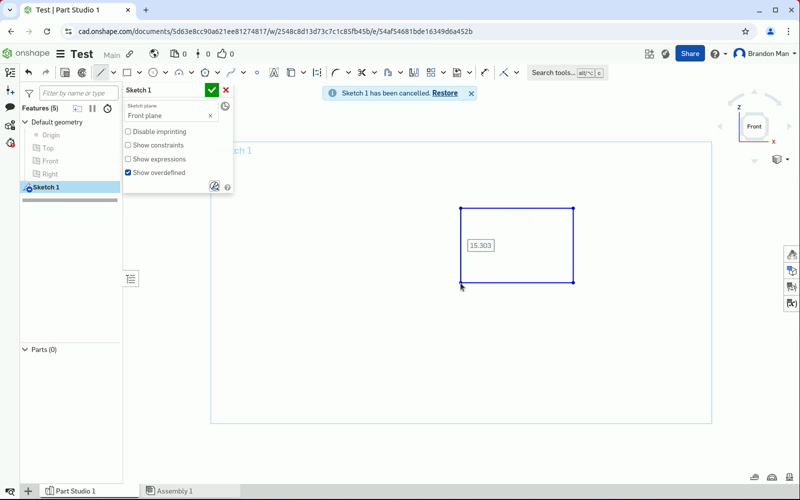
mouse_move(466, 224)
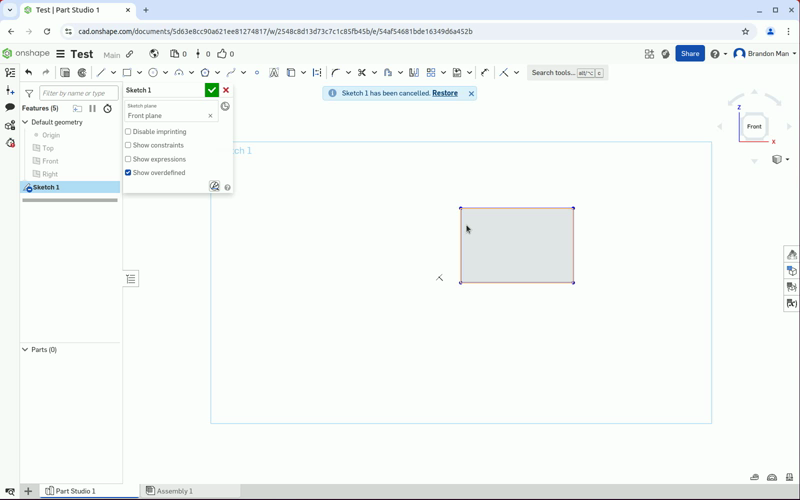
click(466, 224)
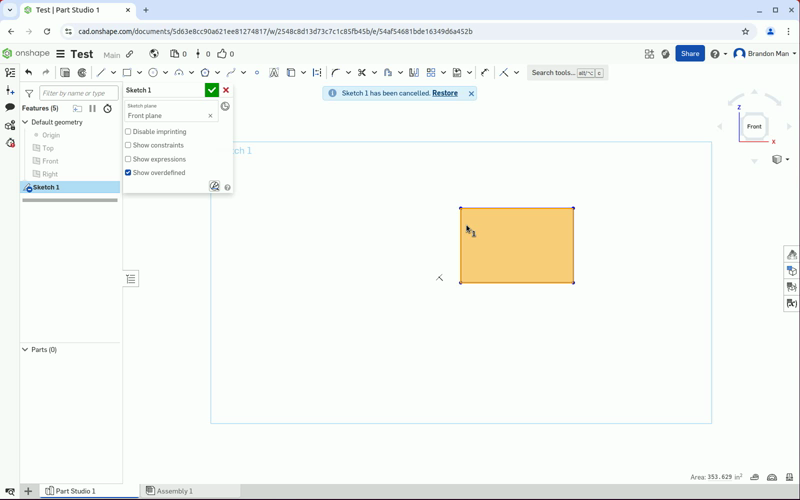
mouse_move(73, 352)
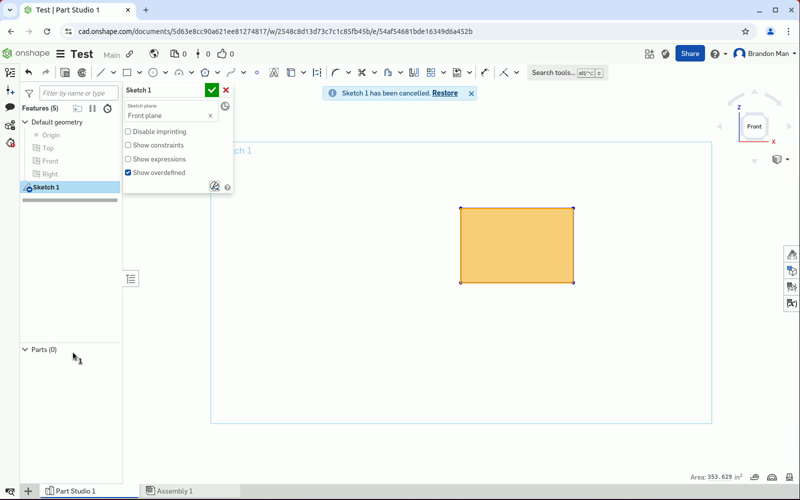
key(shift+y)
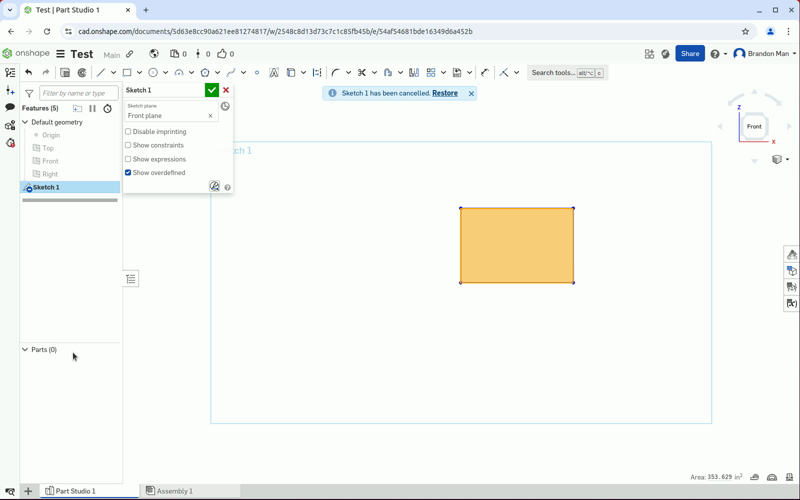
key(shift+e)
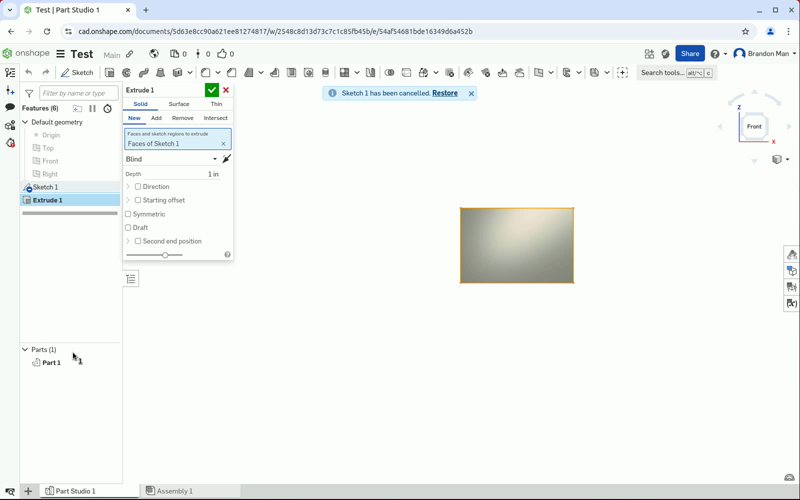
mouse_move(143, 106)
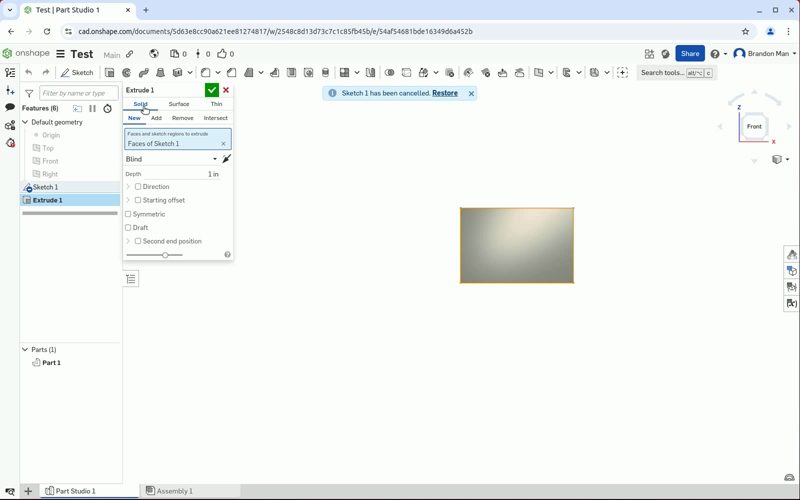
click(143, 106)
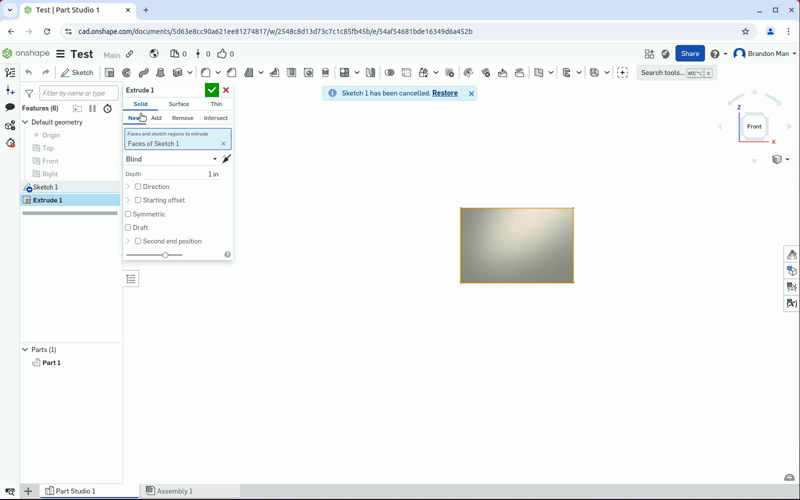
mouse_move(137, 120)
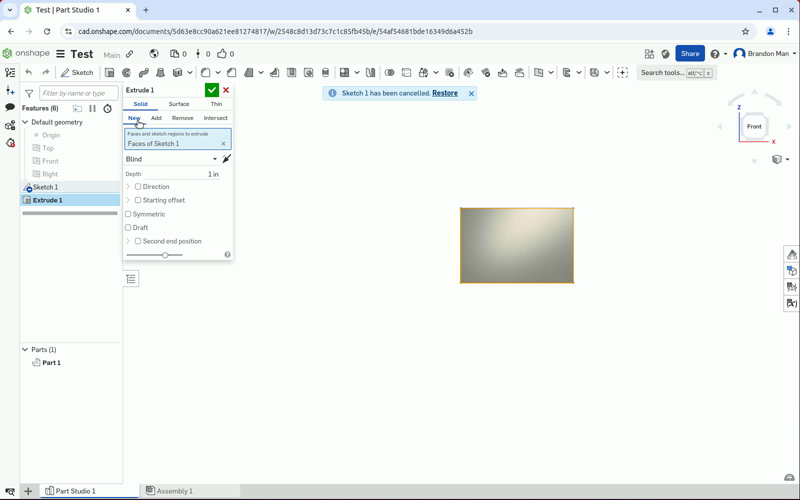
click(137, 120)
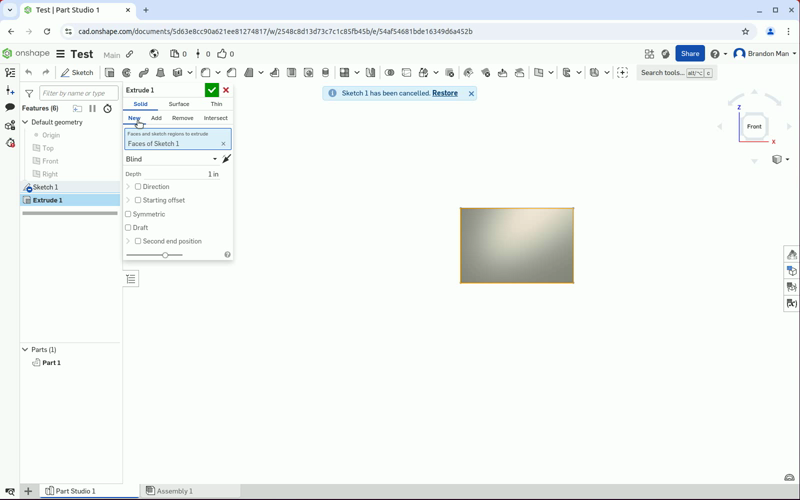
key(tab, 4)
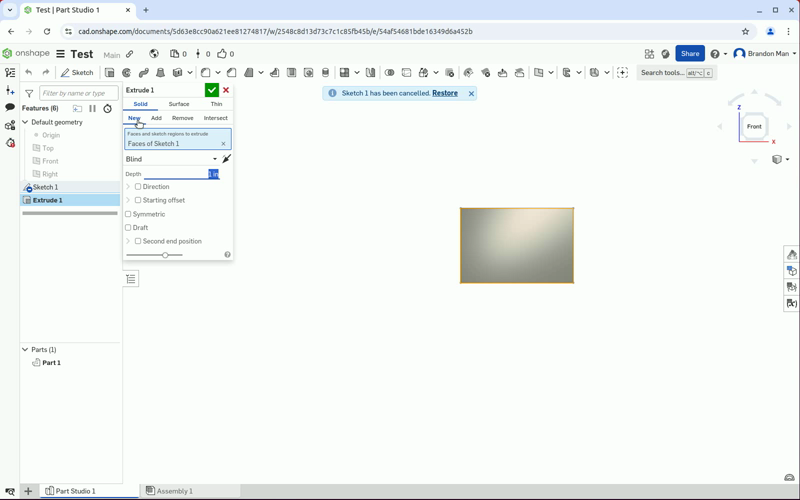
text(15.406)
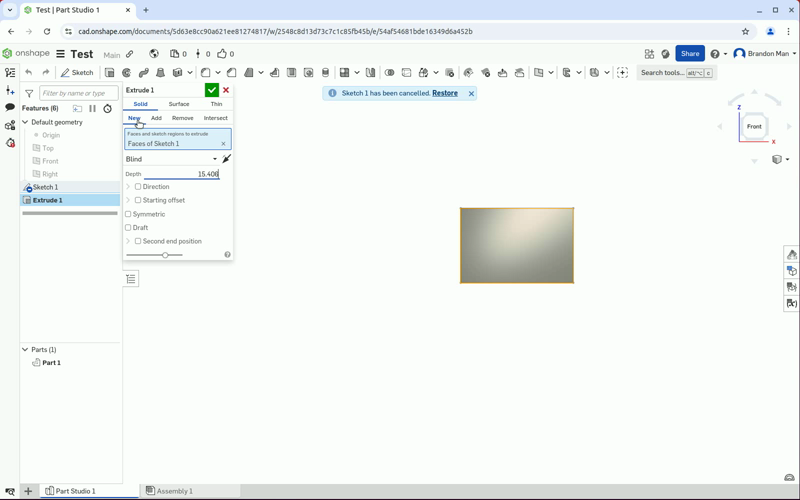
key(tab, 3)
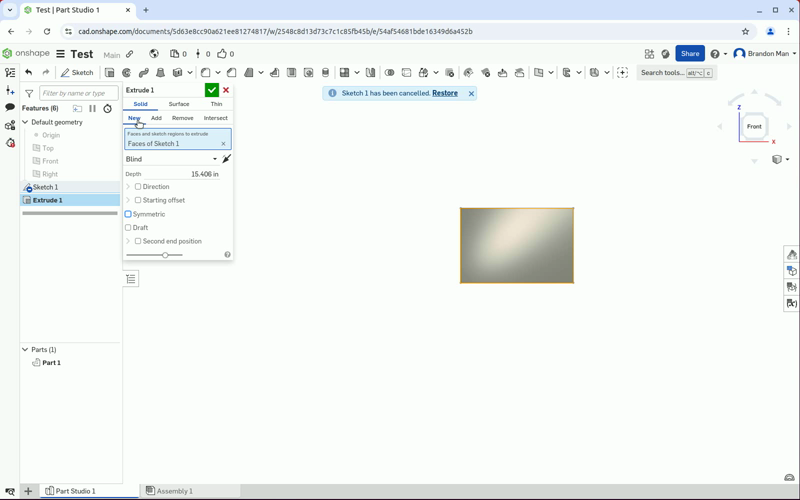
key(space)
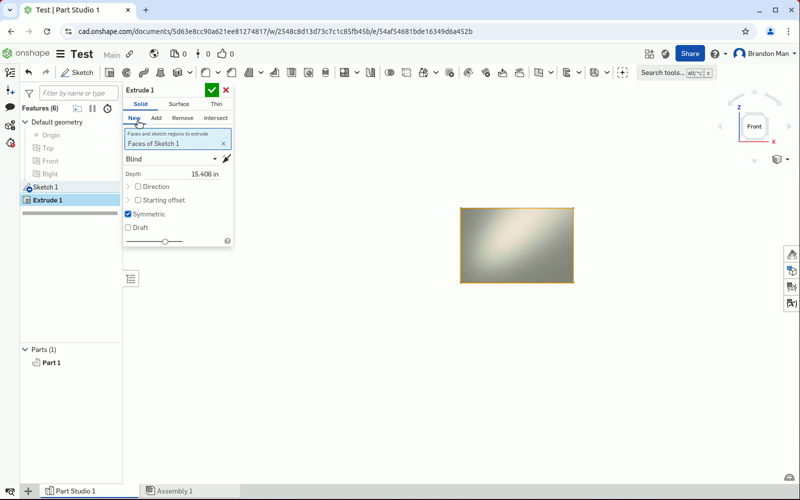
key(enter)
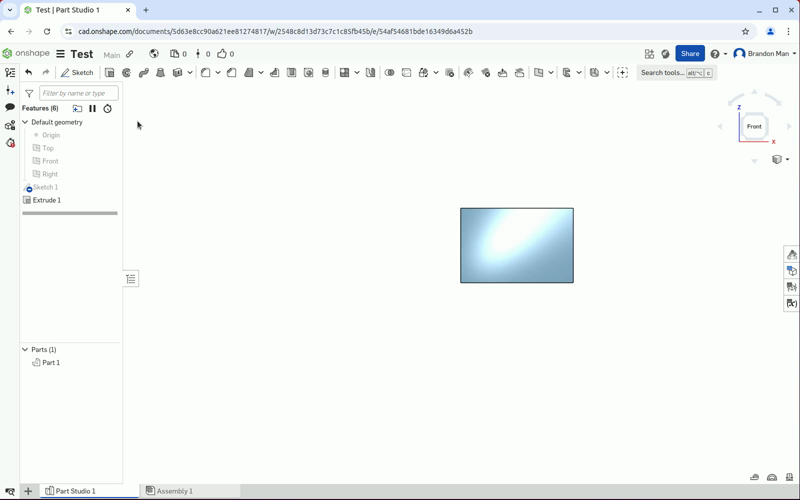
key(shift+h)
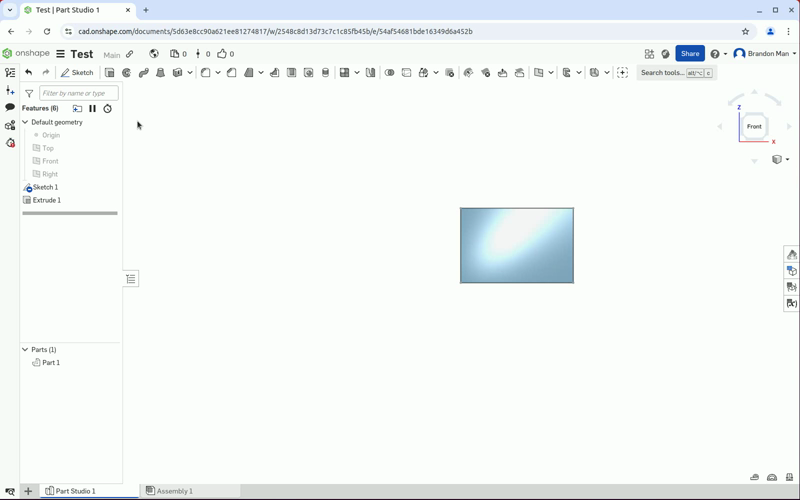
key(shift+h)
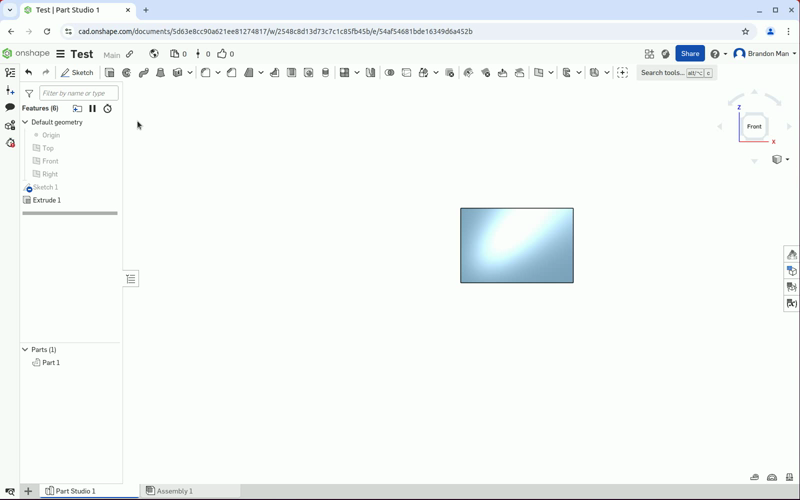
mouse_move(73, 189)
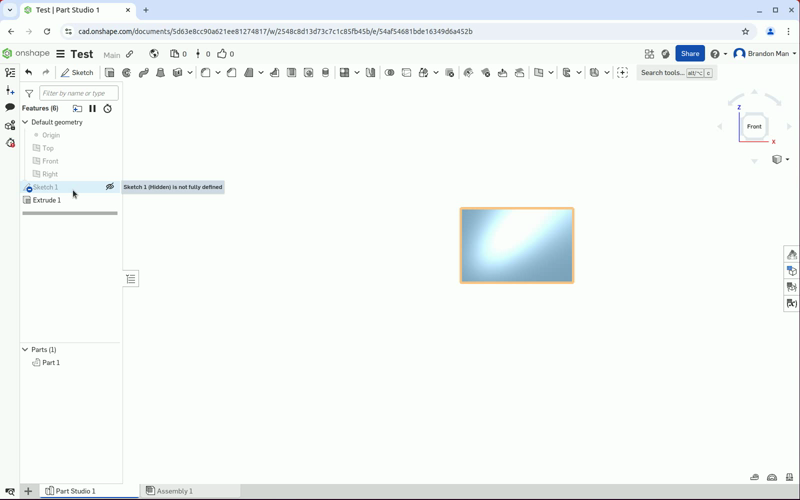
click(73, 189)
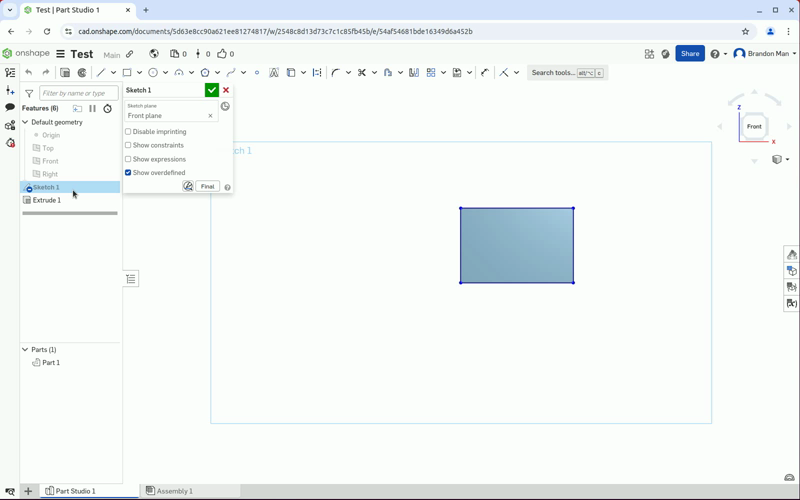
mouse_move(229, 92)
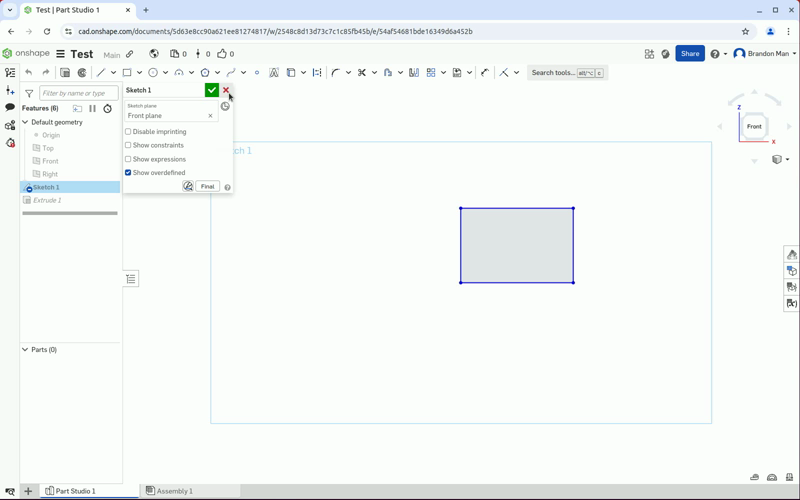
click(229, 92)
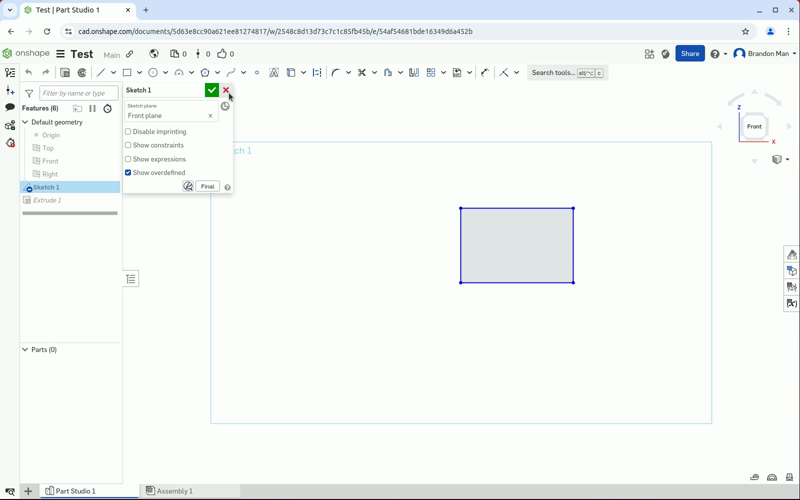
key(shift+s)
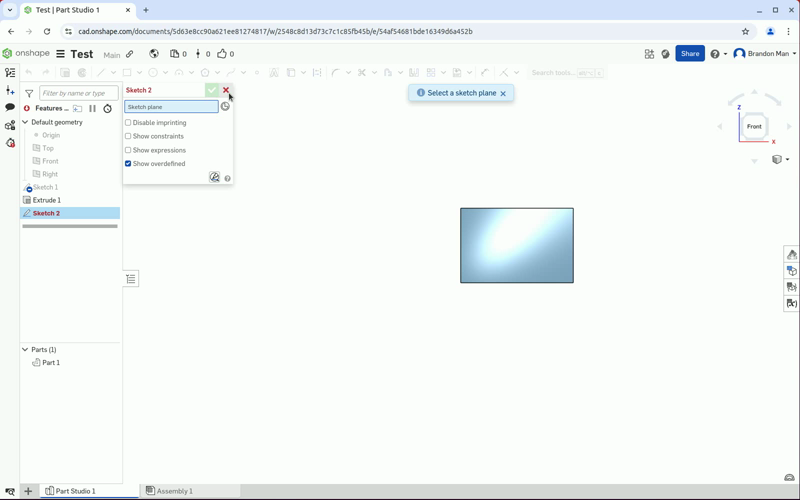
mouse_move(73, 163)
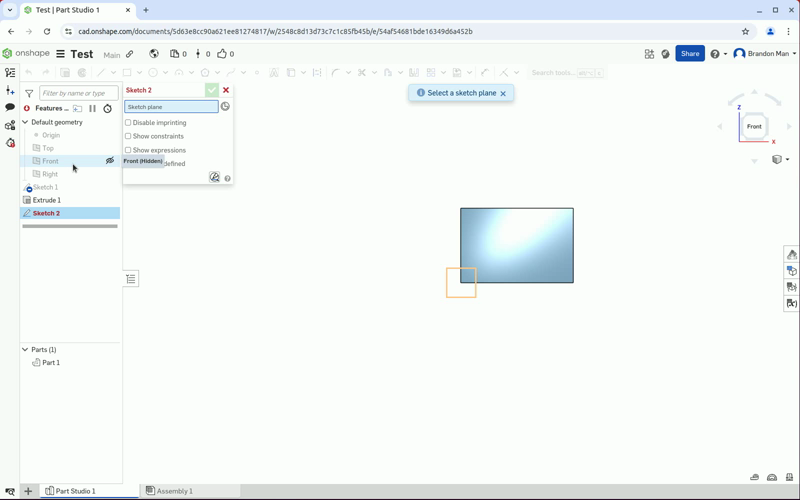
click(73, 163)
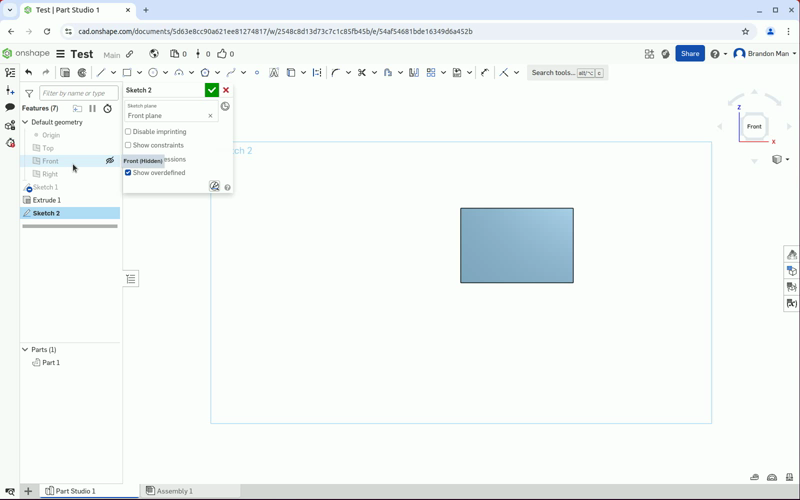
mouse_move(73, 352)
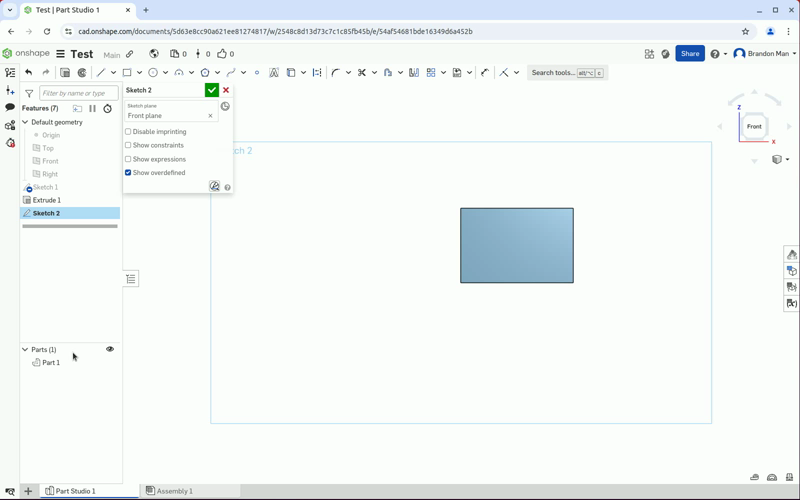
key(y)
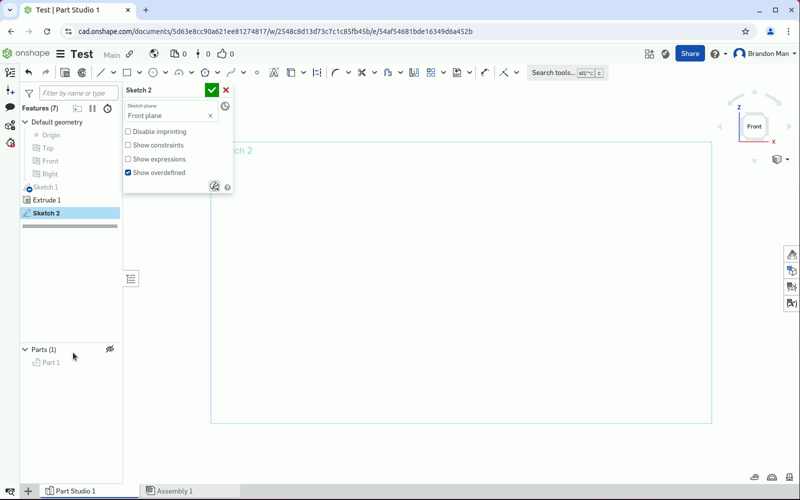
key(l)
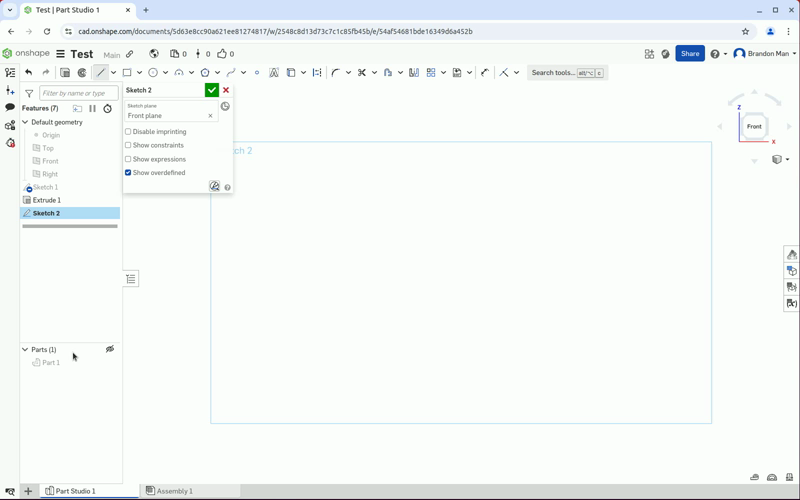
key_down(shift)
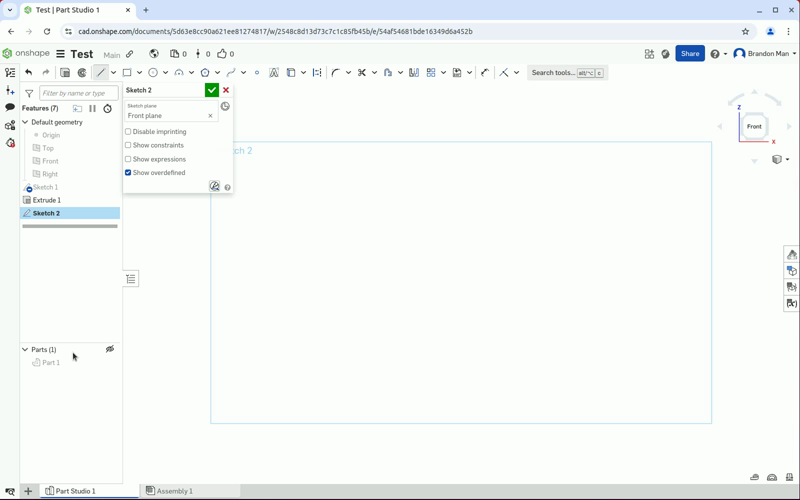
mouse_move(516, 207)
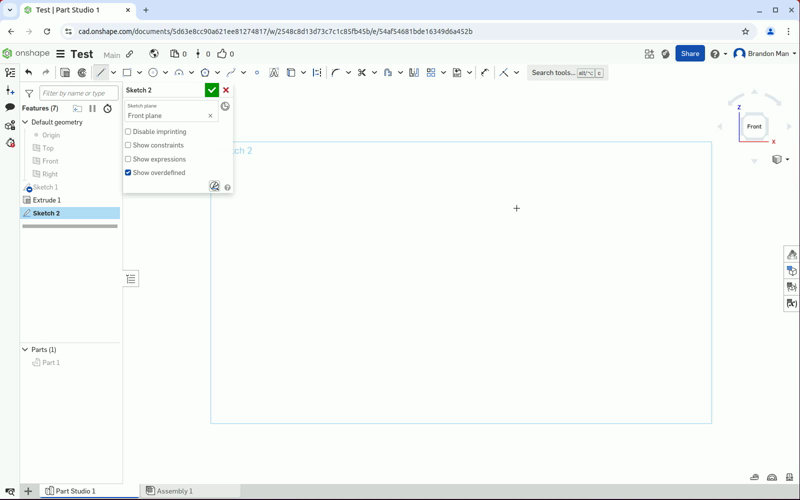
click(516, 207)
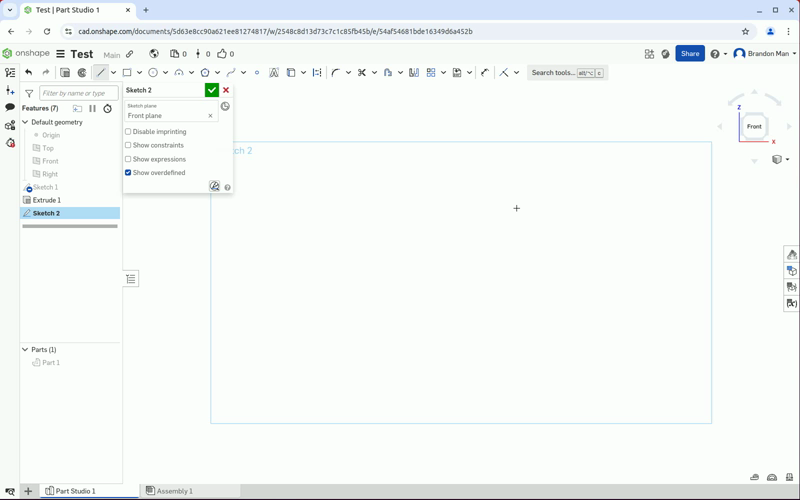
key_up(shift)
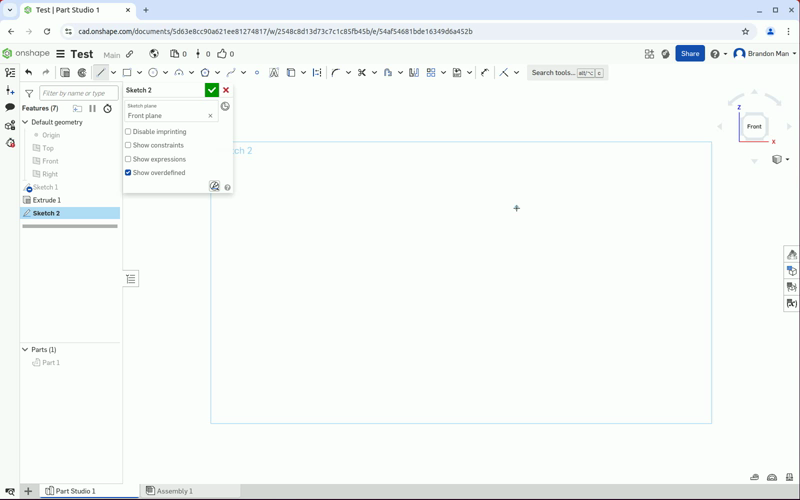
key_down(shift)
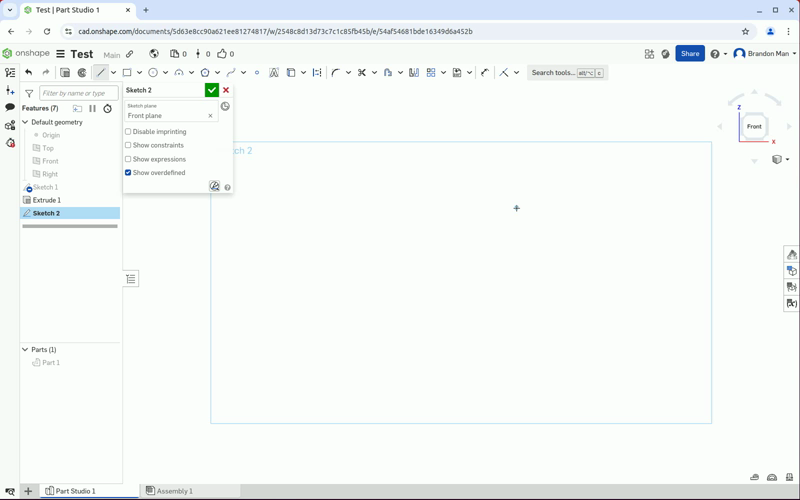
mouse_move(573, 264)
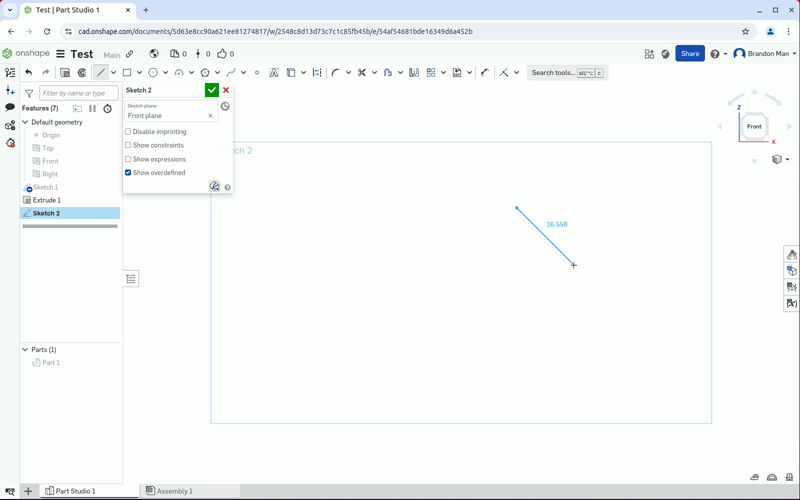
click(573, 264)
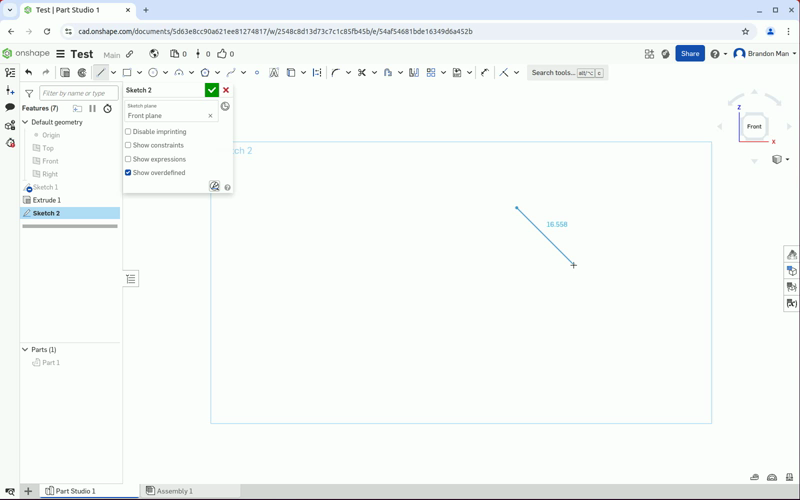
key_up(shift)
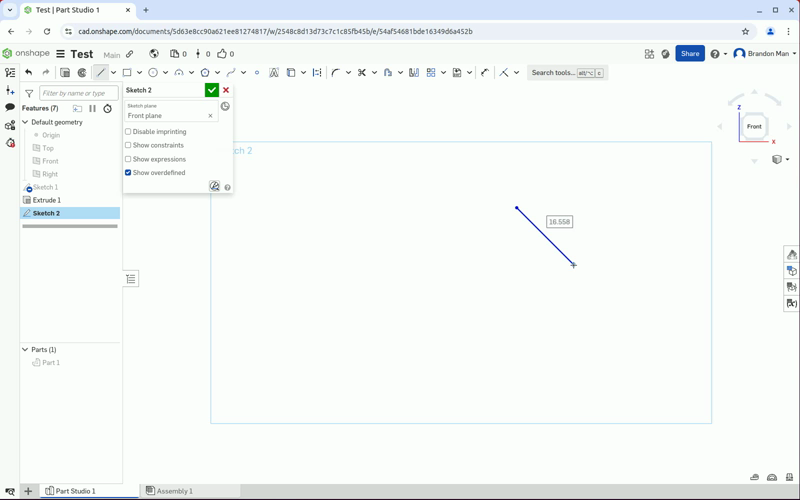
key_down(shift)
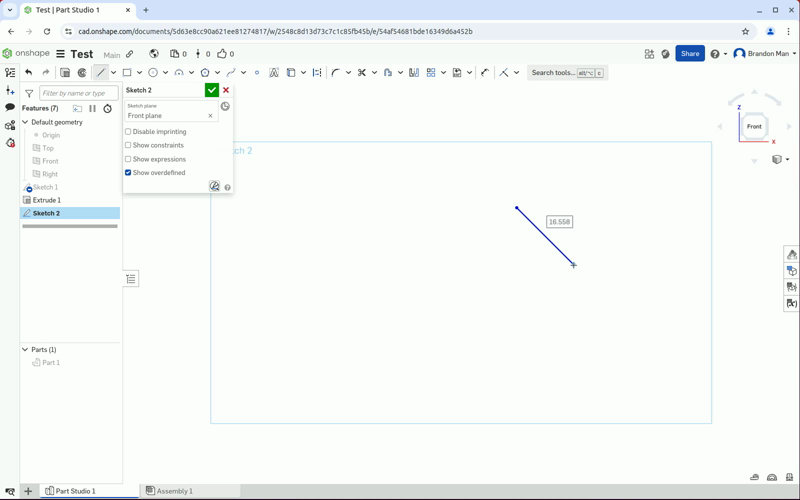
mouse_move(589, 264)
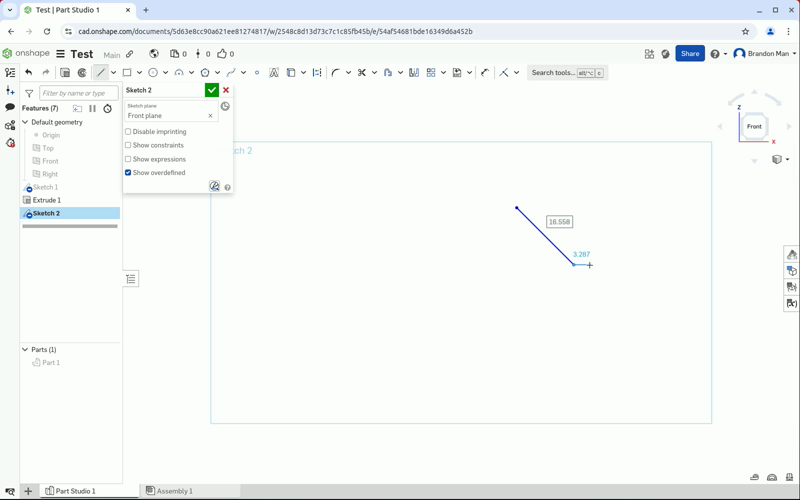
mouse_move(573, 207)
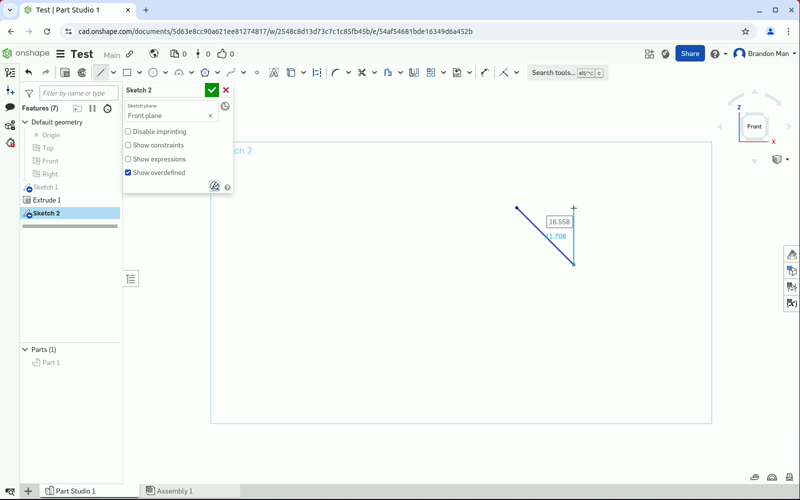
click(573, 207)
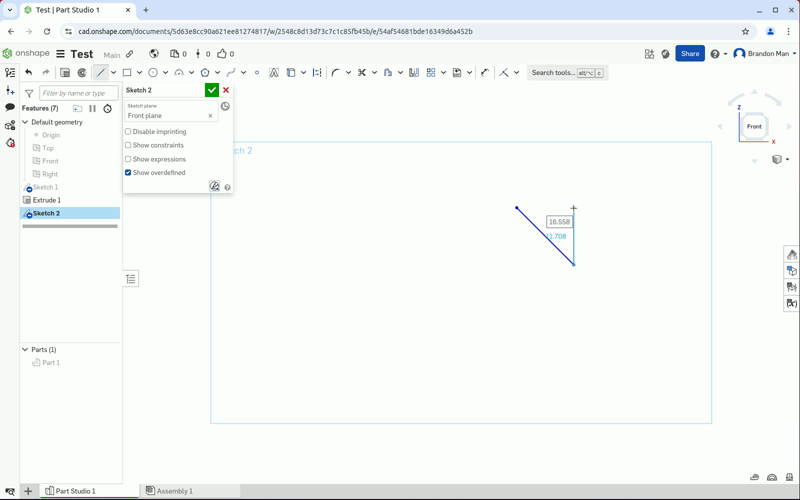
key_up(shift)
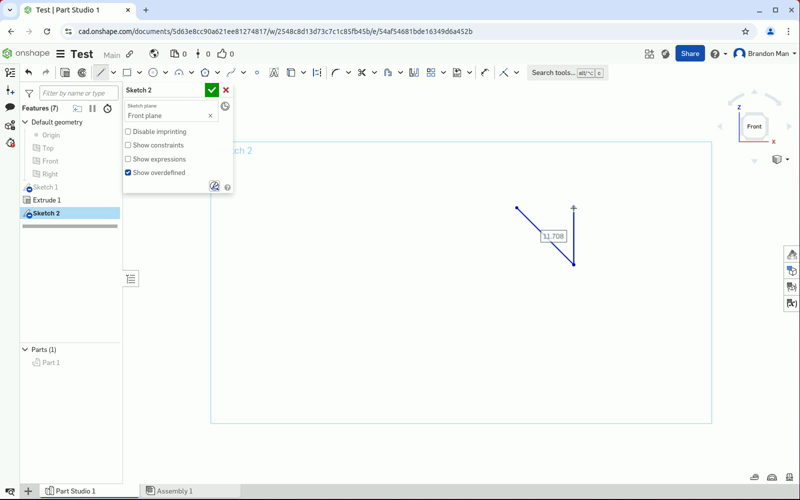
mouse_move(589, 207)
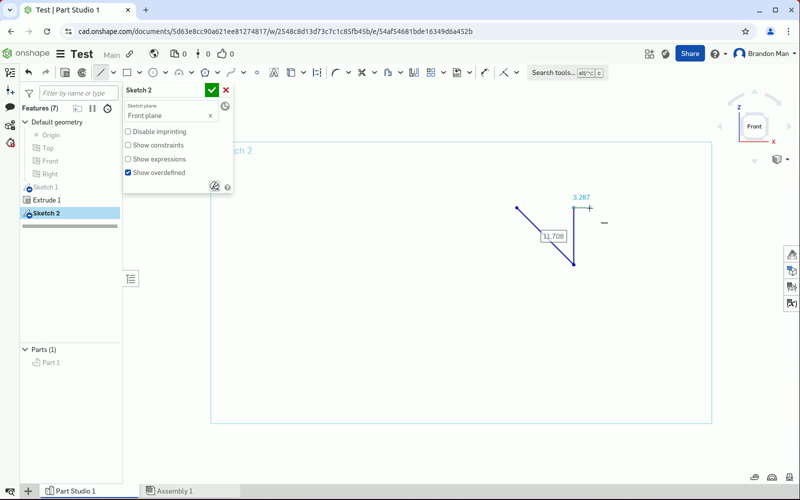
key_down(shift)
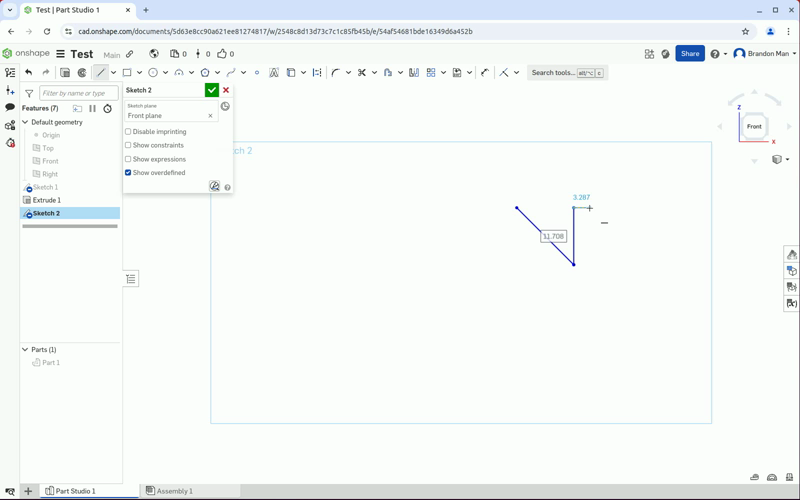
mouse_move(516, 207)
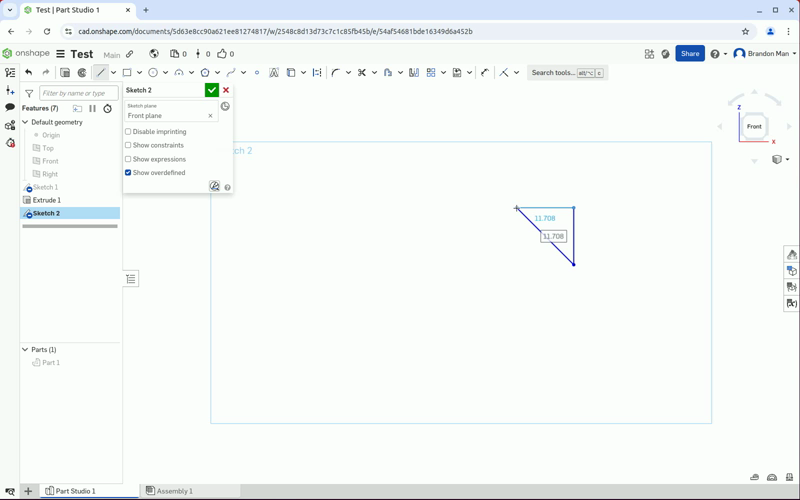
key_up(shift)
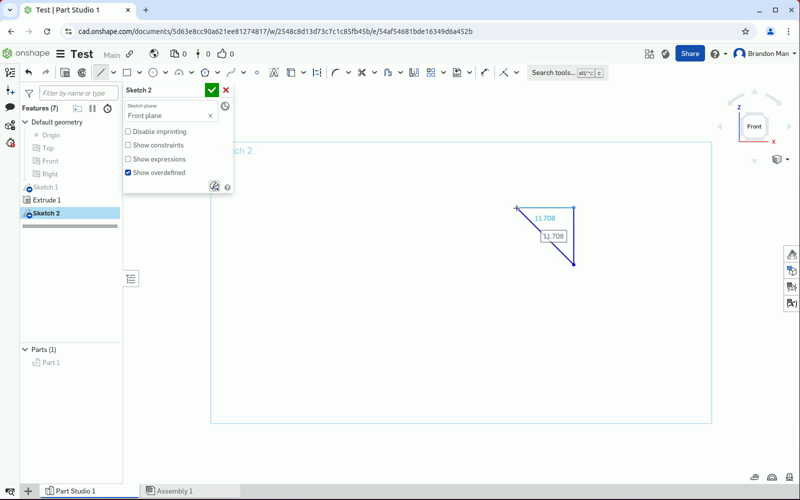
click(516, 207)
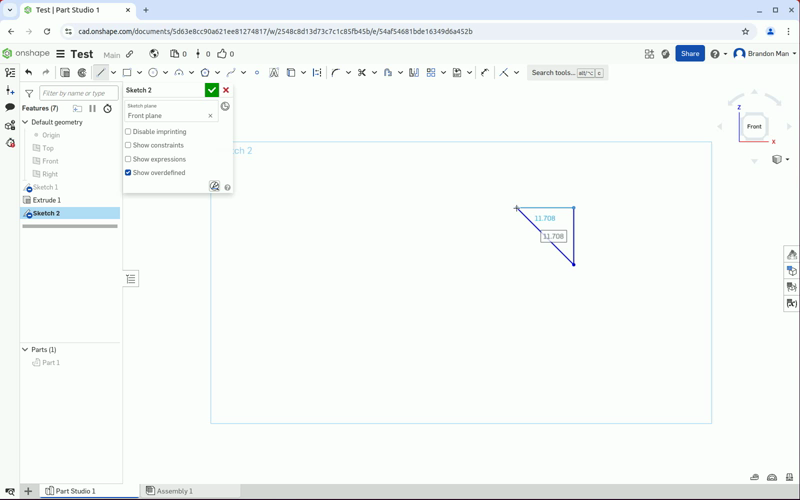
key(esc)
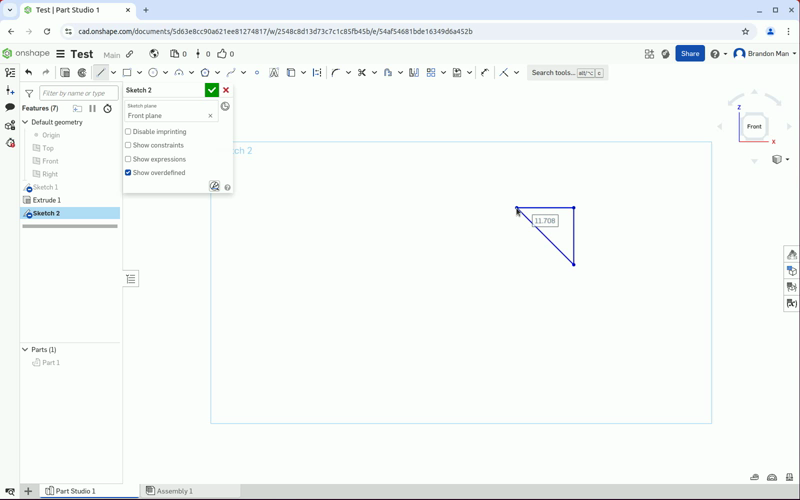
mouse_move(564, 217)
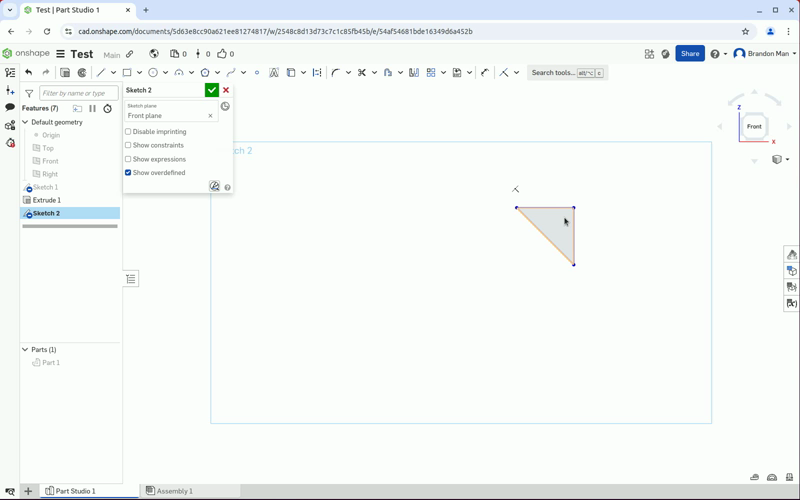
scroll(6)
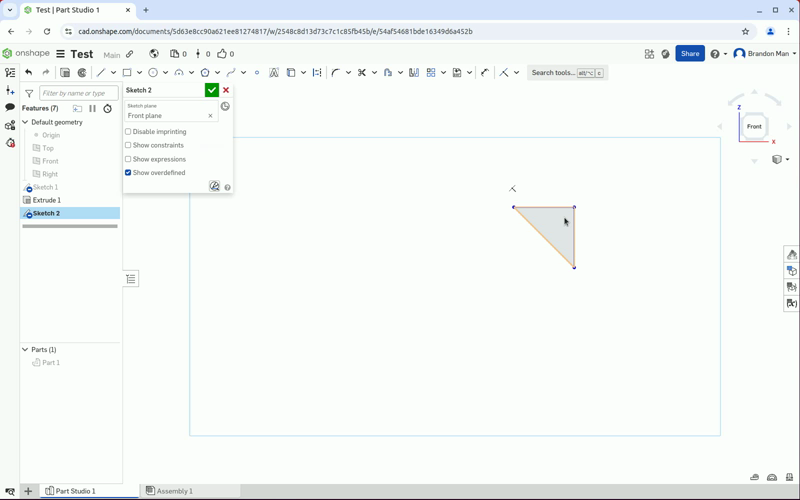
scroll(6)
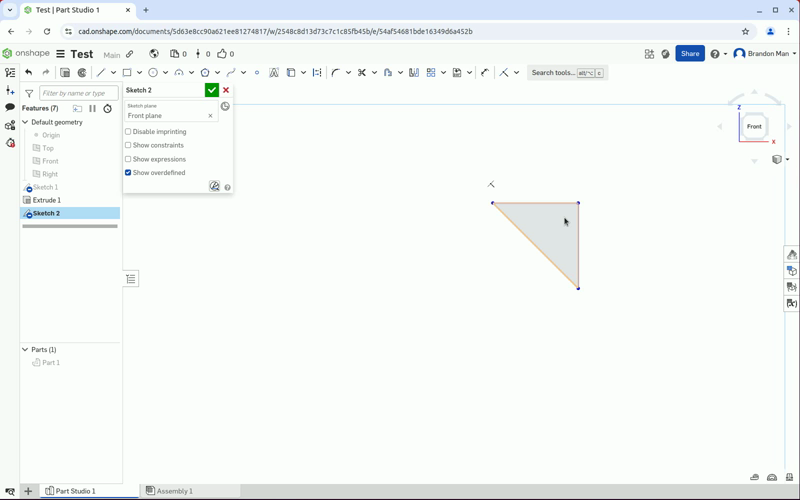
scroll(6)
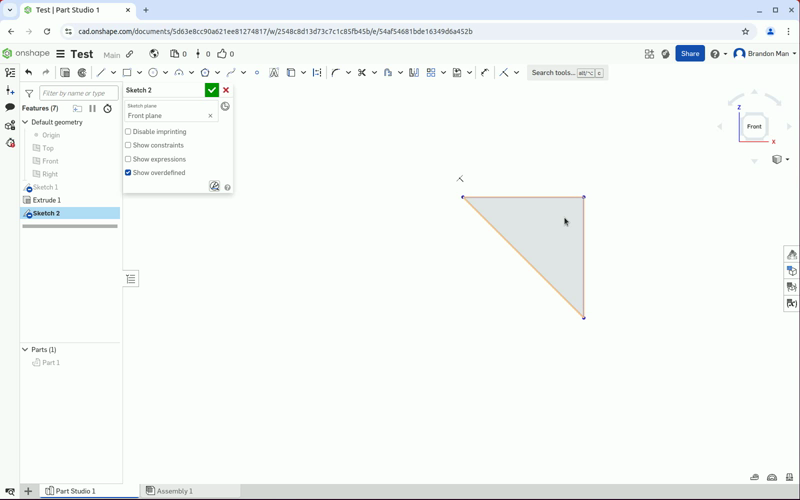
scroll(6)
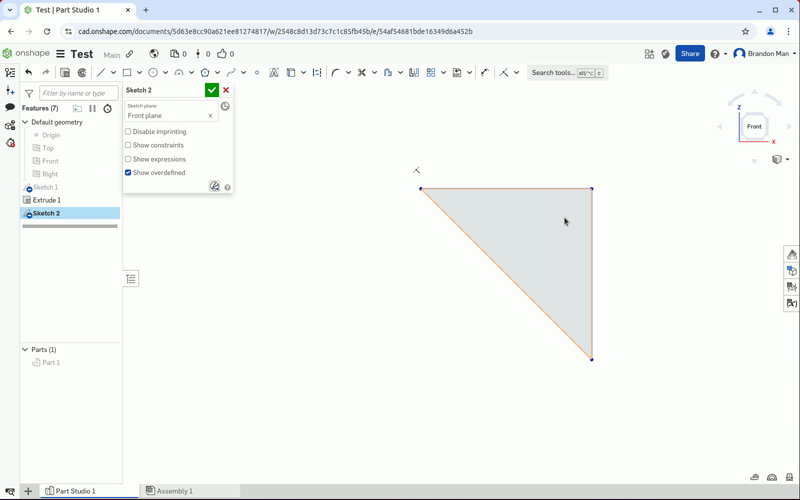
scroll(6)
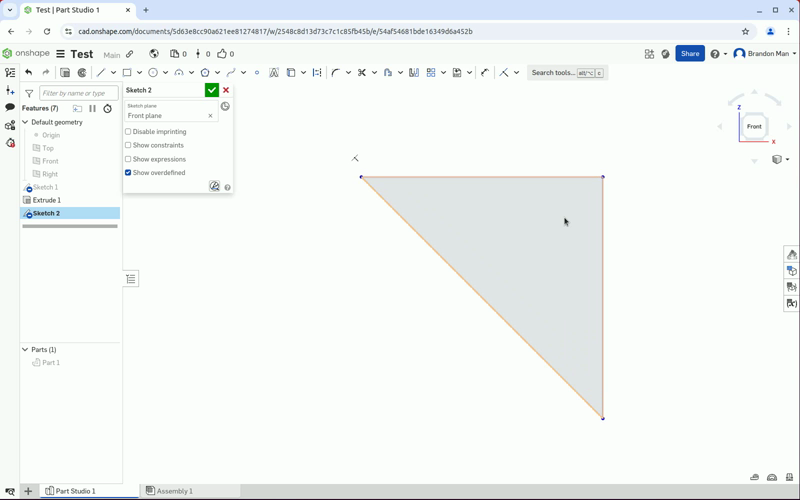
scroll(6)
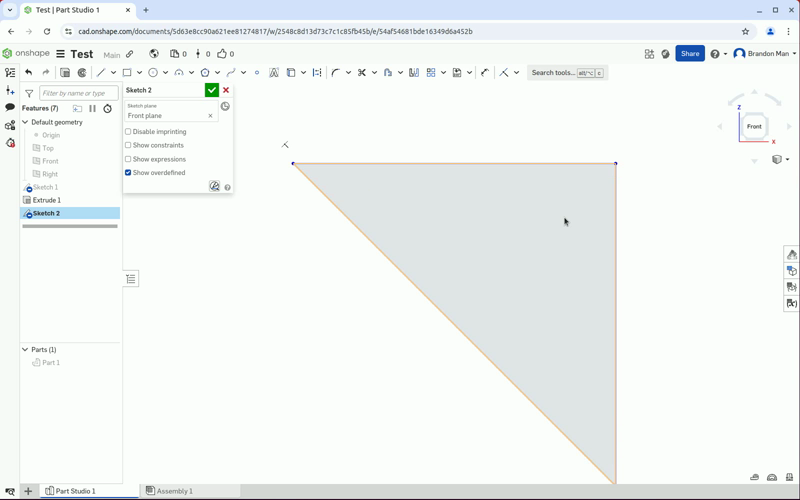
scroll(6)
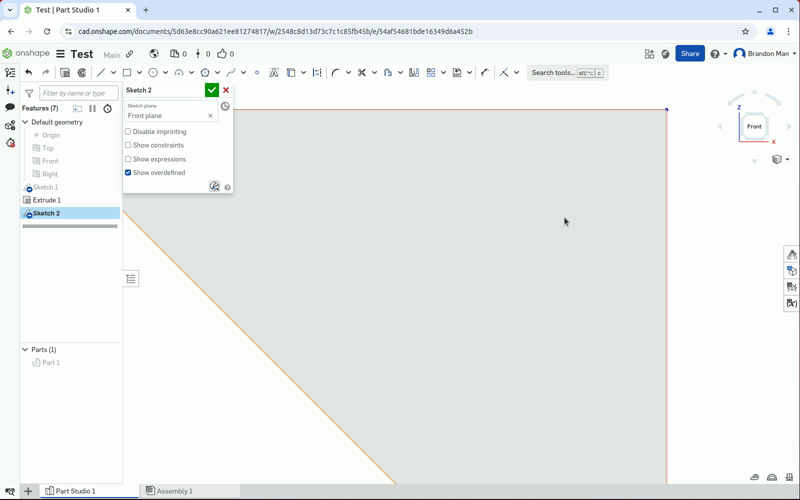
click(564, 217)
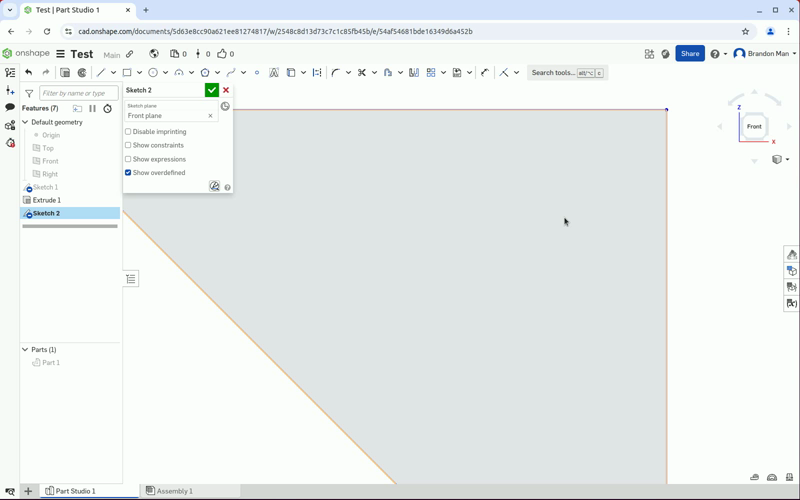
scroll(-6)
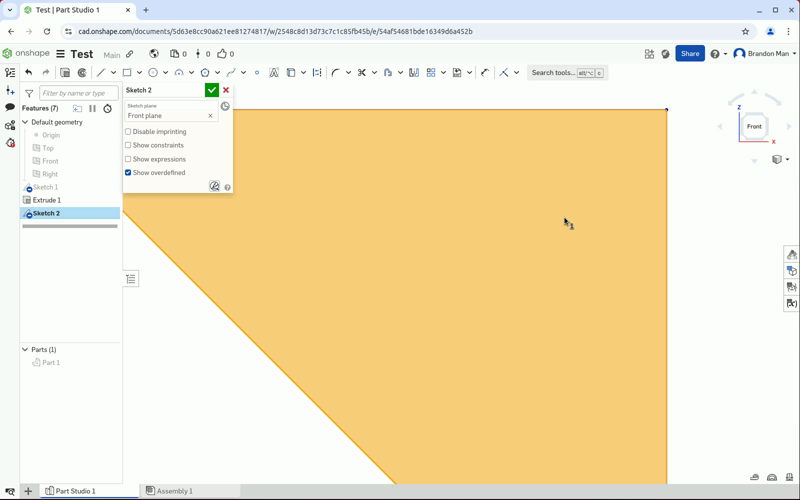
scroll(-6)
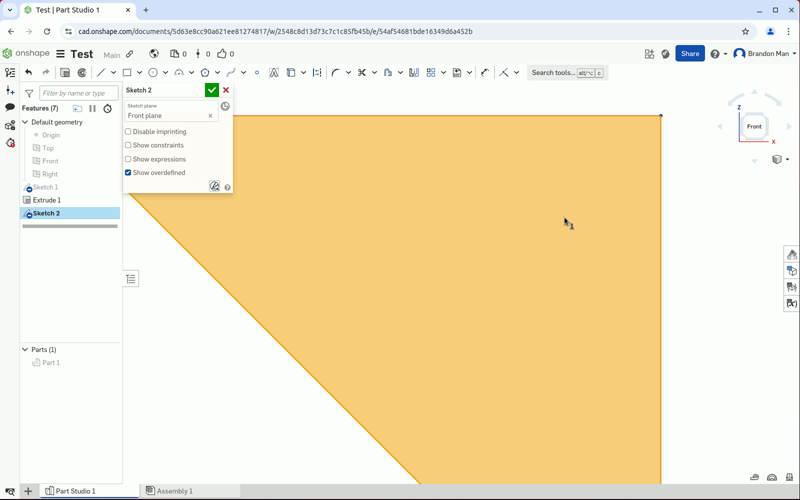
scroll(-6)
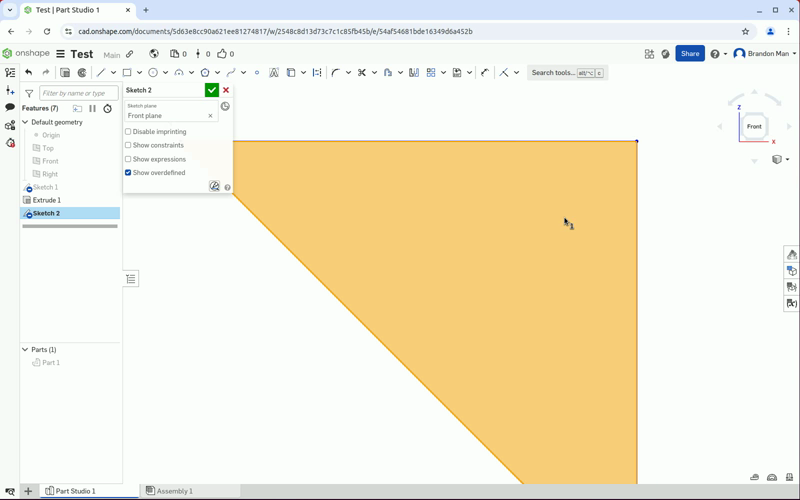
scroll(-6)
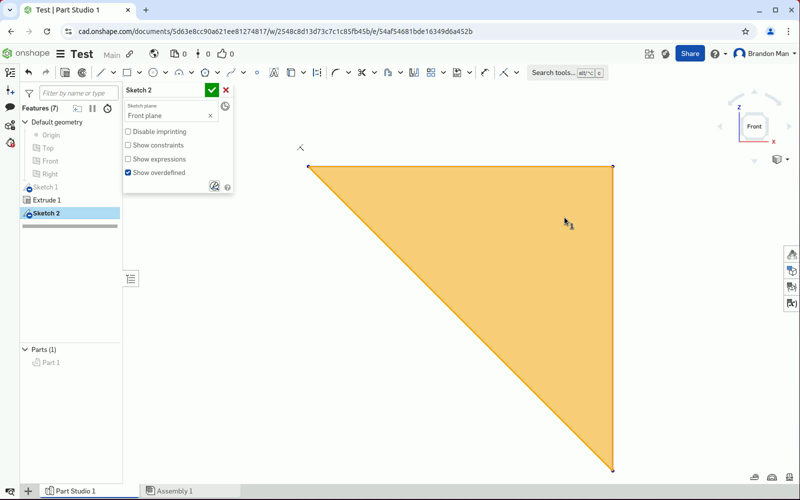
scroll(-6)
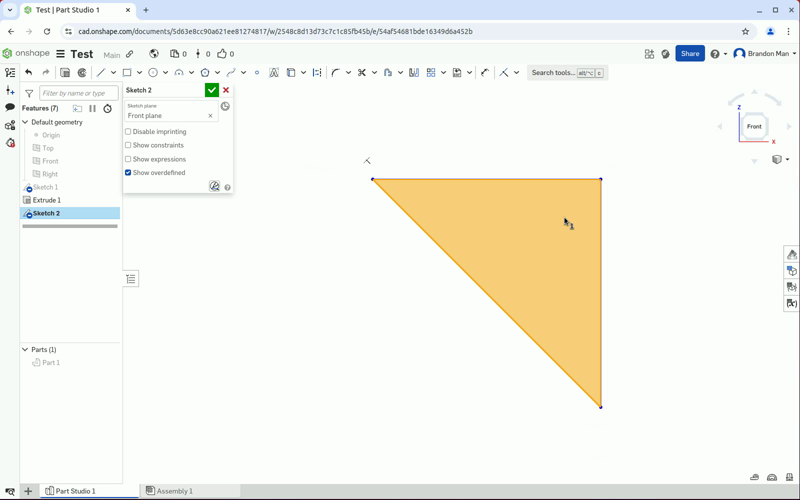
scroll(-6)
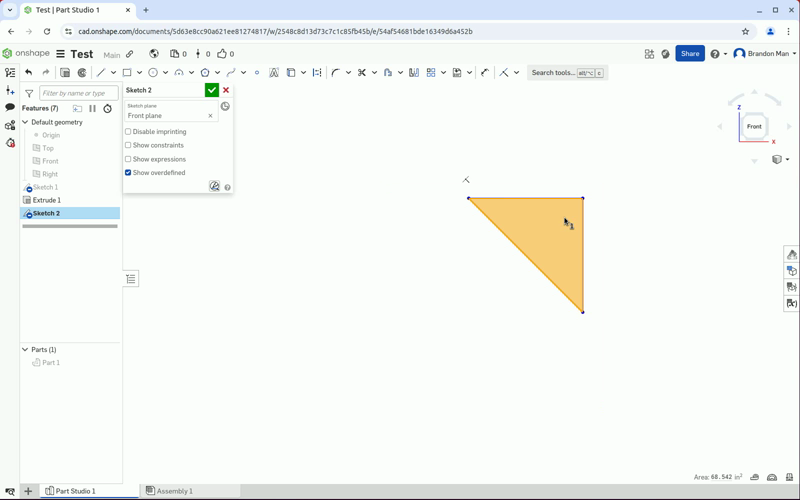
scroll(-6)
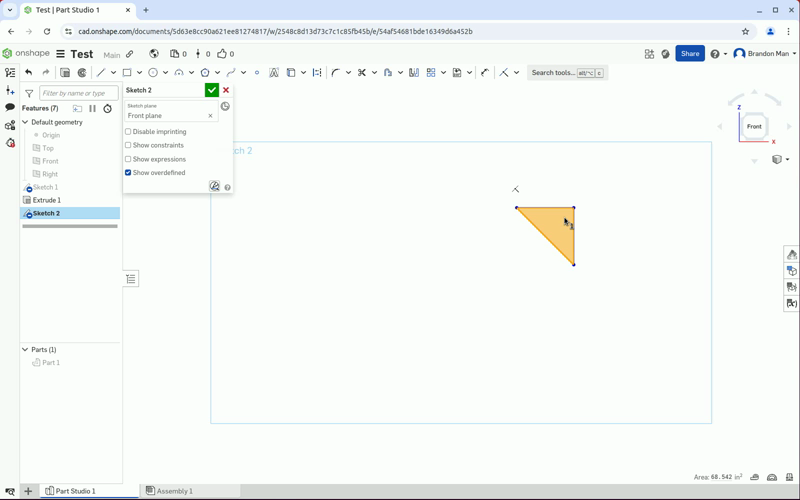
mouse_move(73, 352)
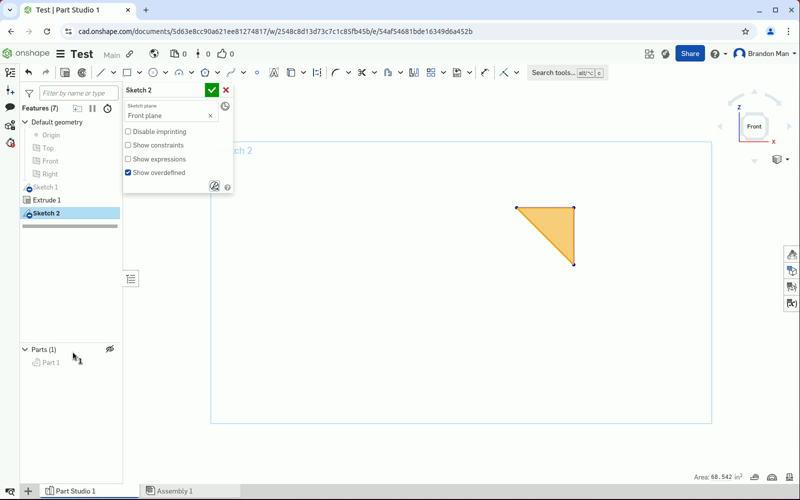
key(shift+y)
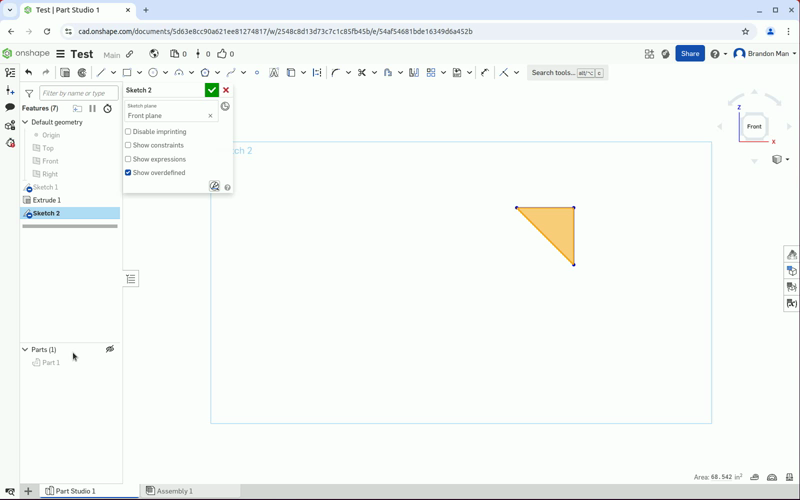
key(shift+e)
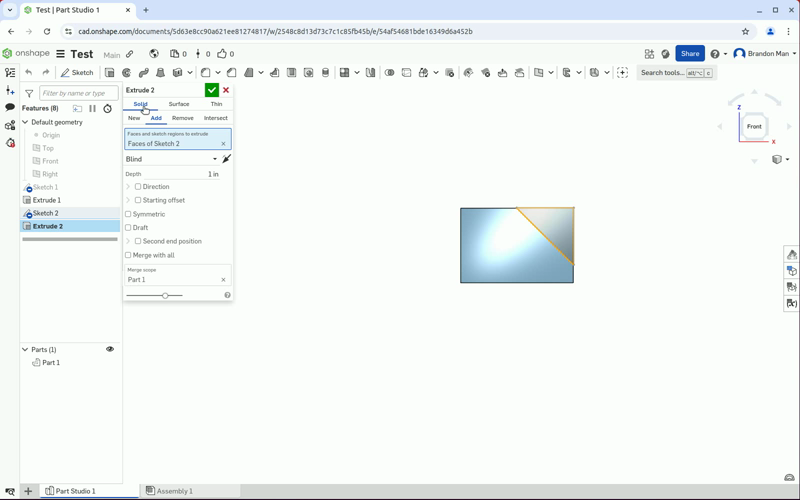
mouse_move(143, 106)
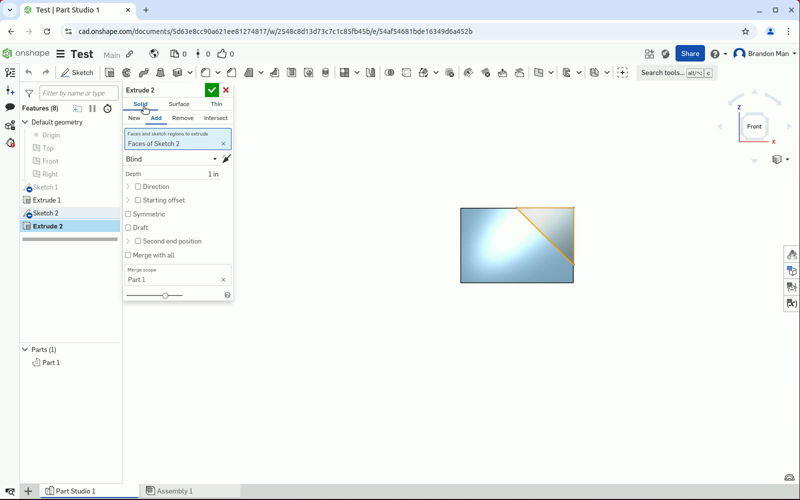
click(143, 106)
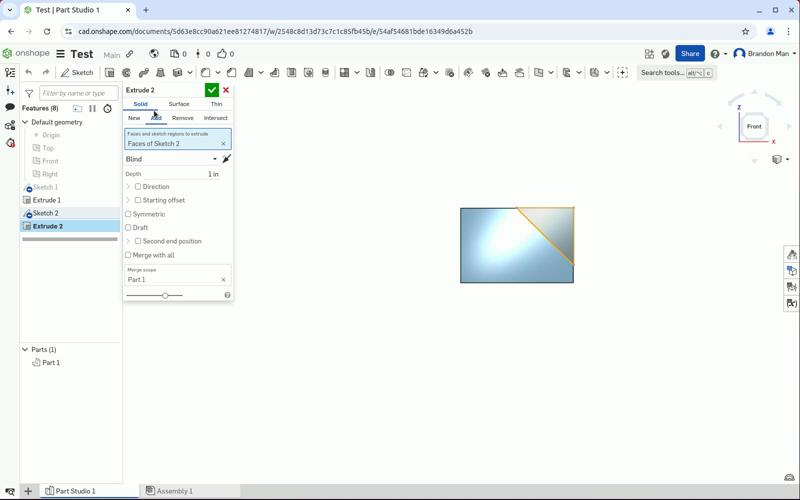
mouse_move(186, 120)
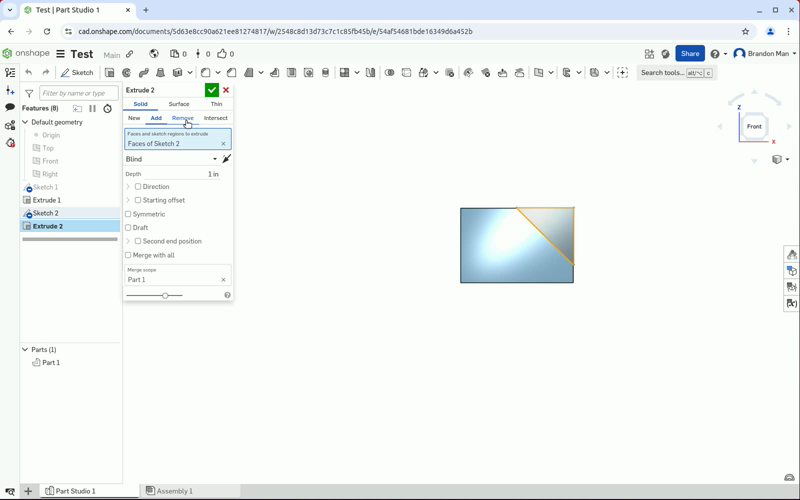
click(186, 120)
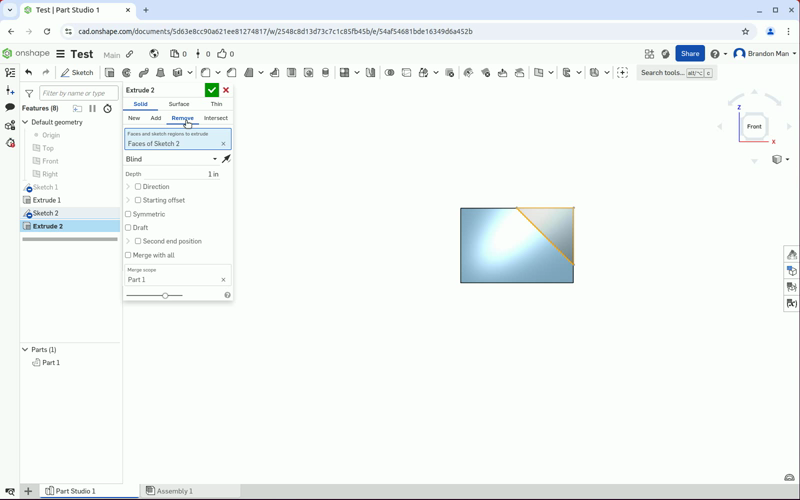
key(tab, 4)
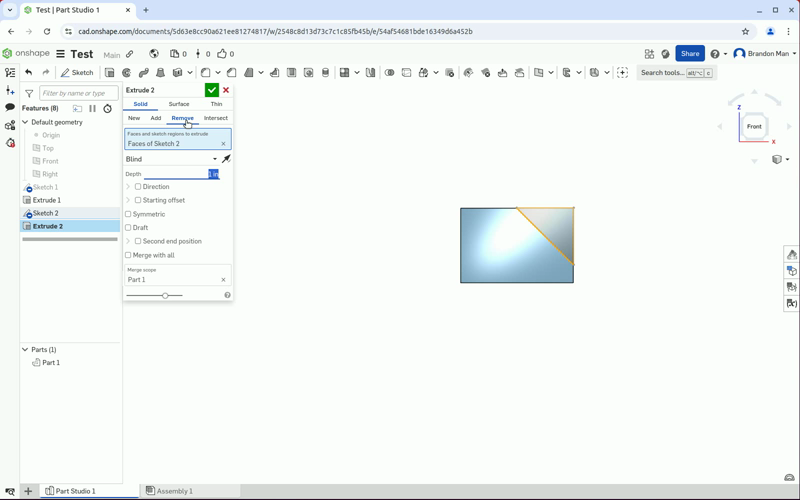
text(7.702)
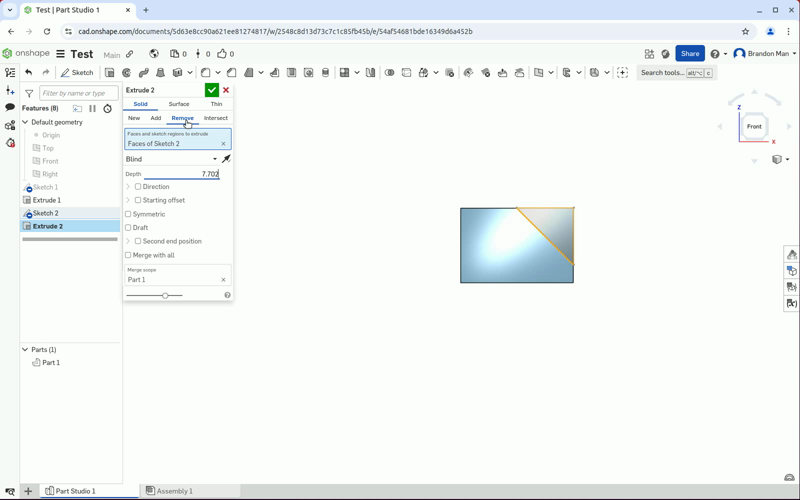
key(tab, 3)
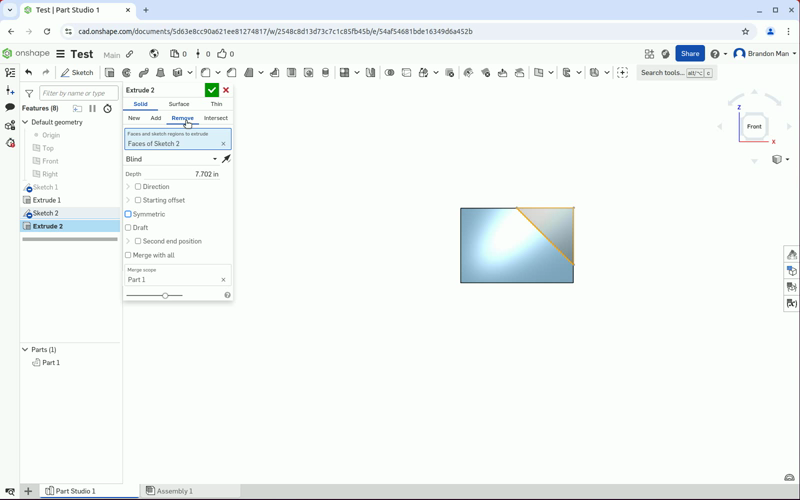
key(space)
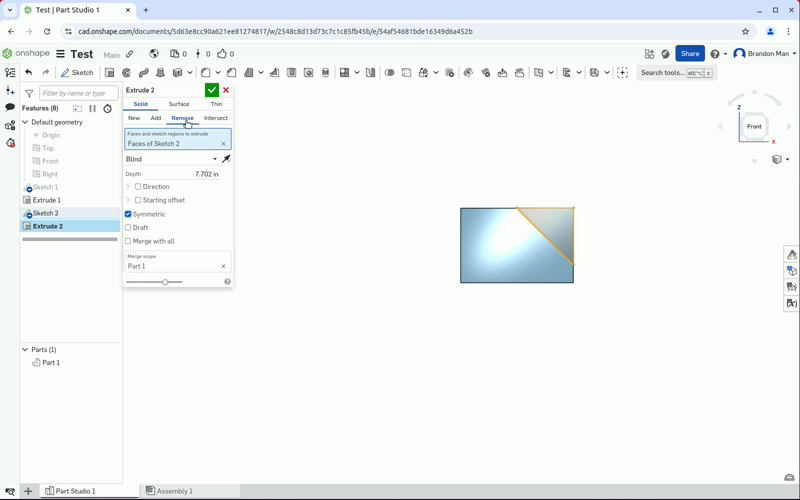
key(tab, 2)
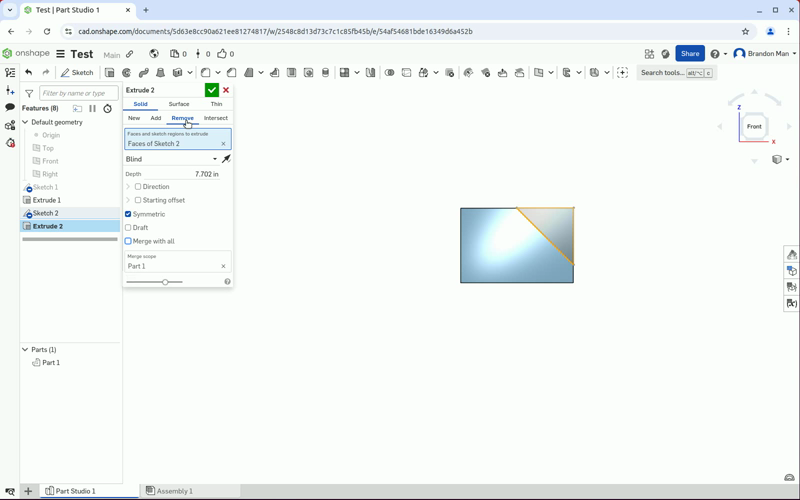
key(space)
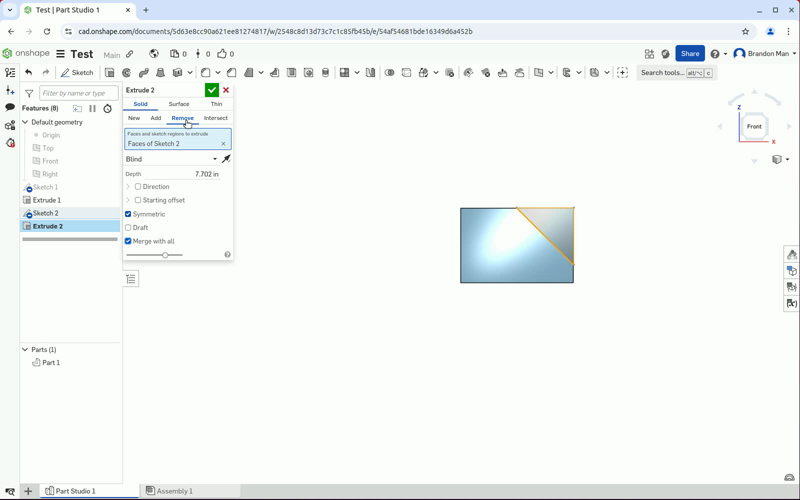
key(enter)
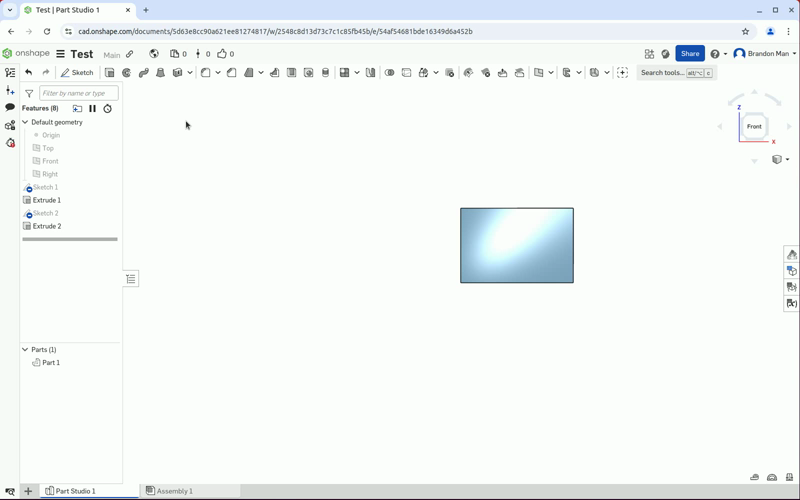
key(shift+h)
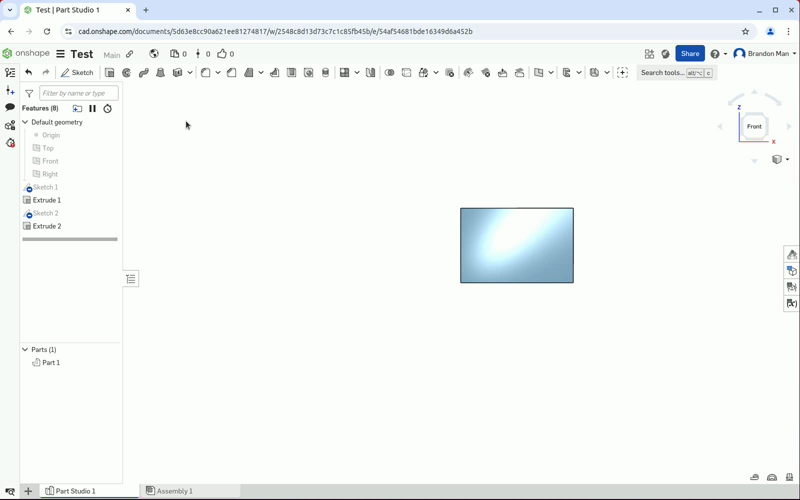
key(shift+h)
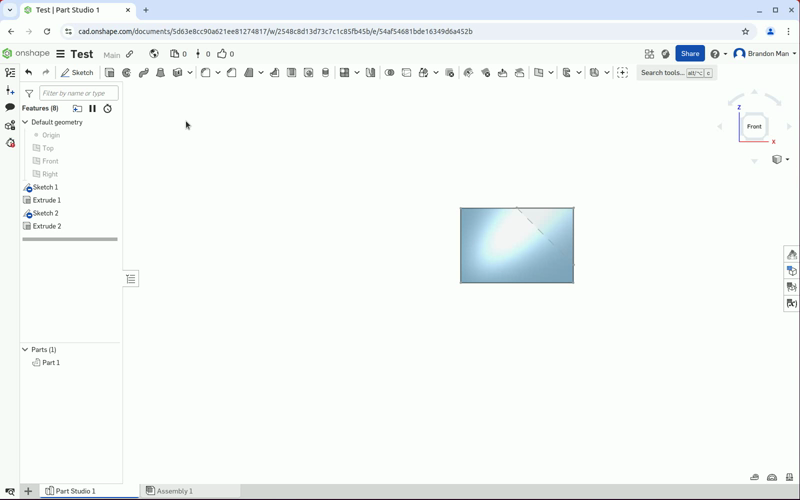
key(shift+7)
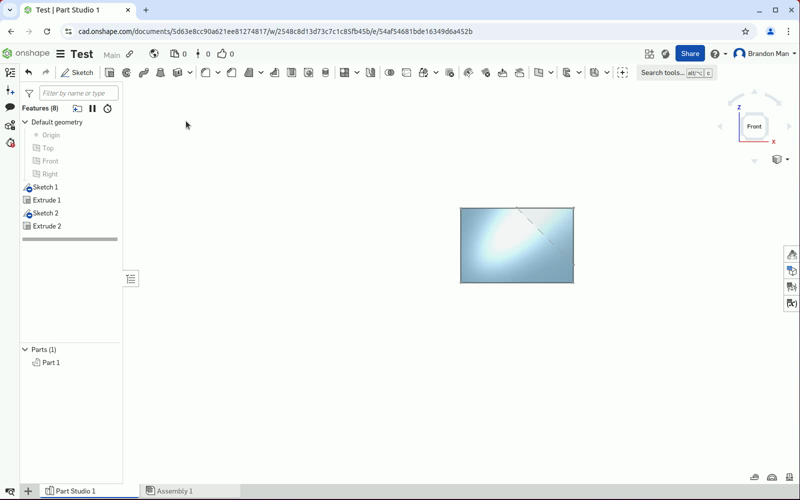
key(left, 2)
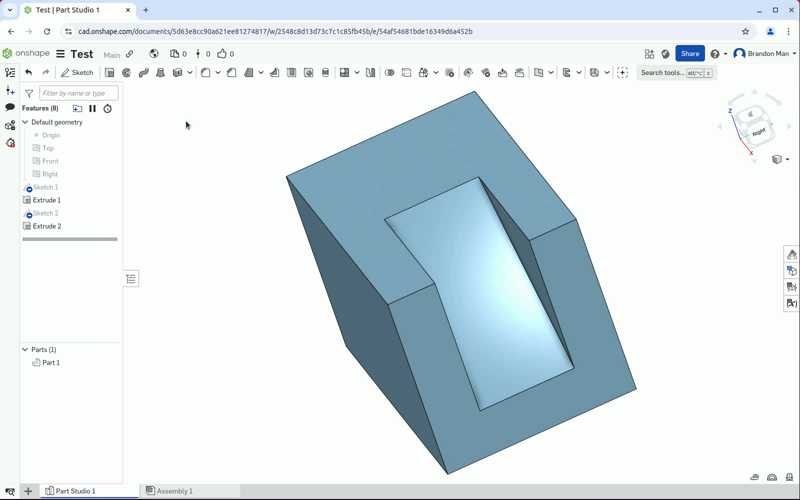
key(down, 2)
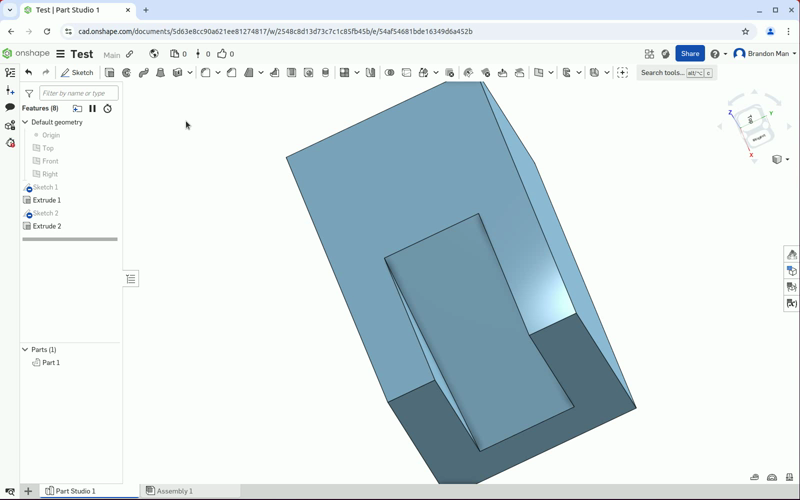
key(up, 2)
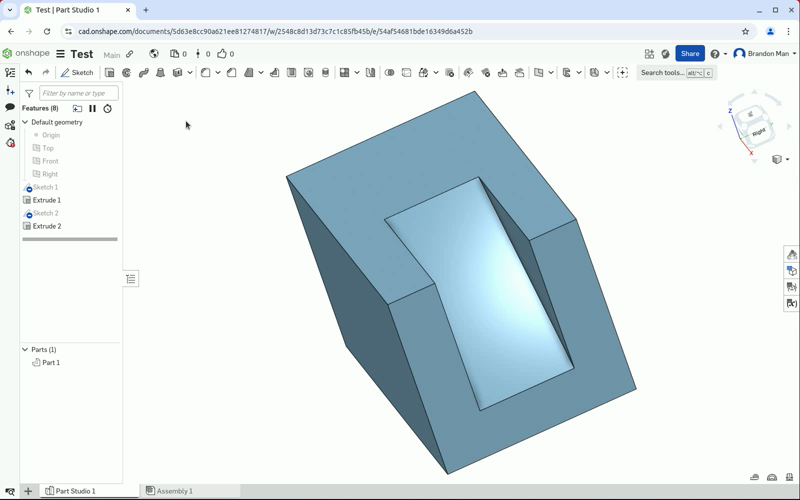
key(right, 2)
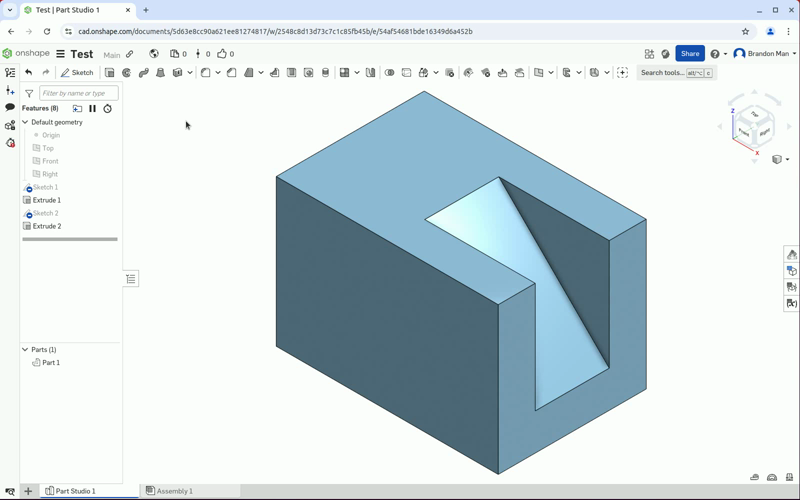
mouse_move(73, 189)
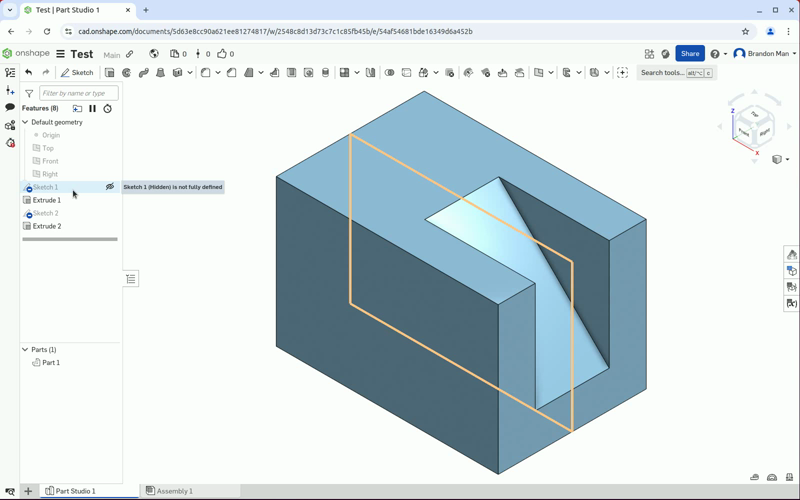
click(73, 189)